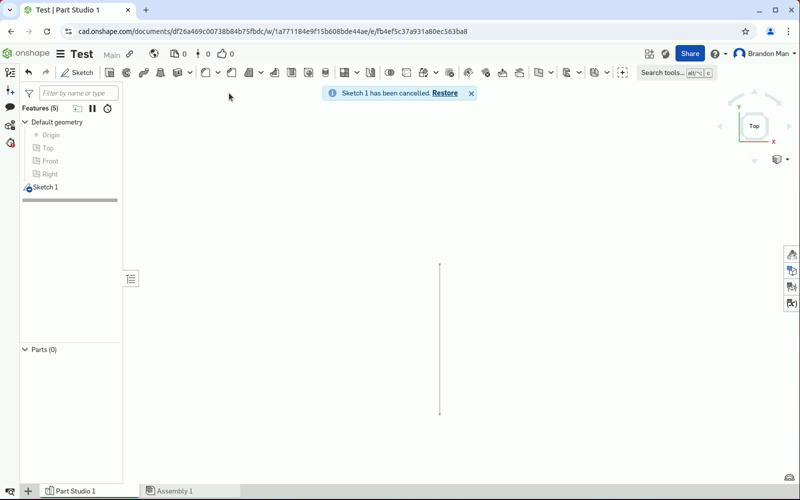
key(shift+h)
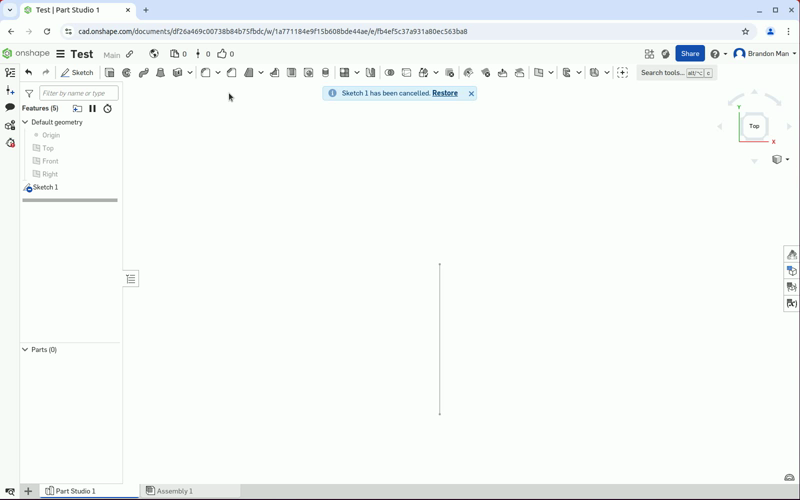
key(shift+s)
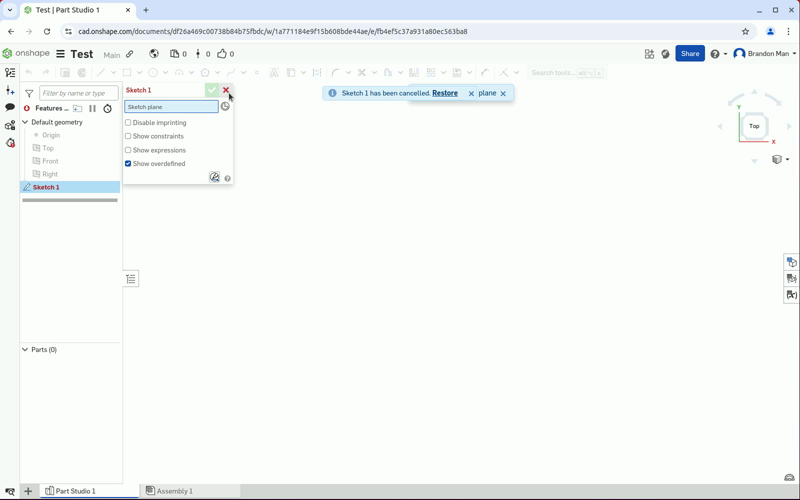
mouse_move(73, 150)
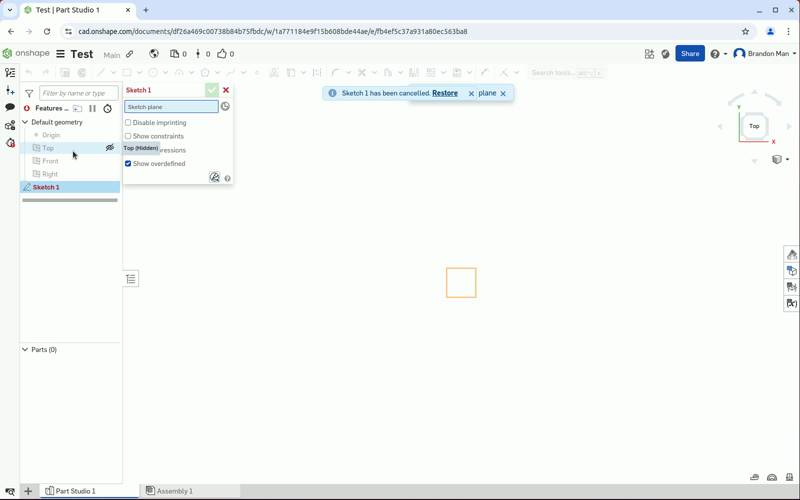
click(73, 150)
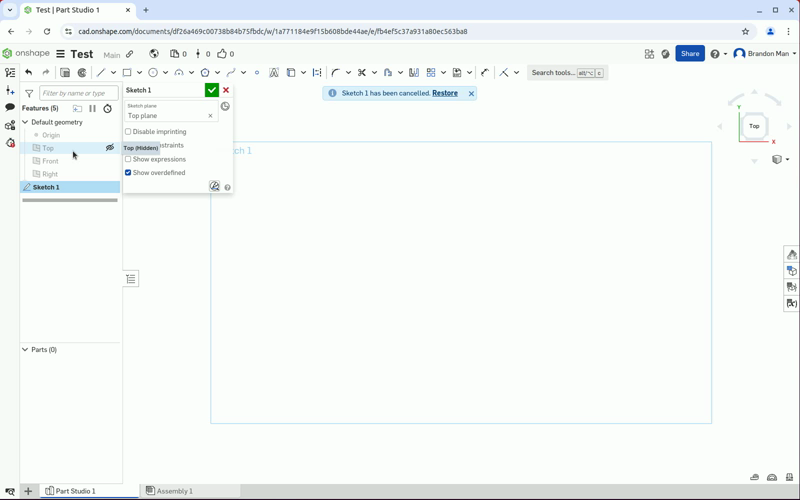
mouse_move(73, 352)
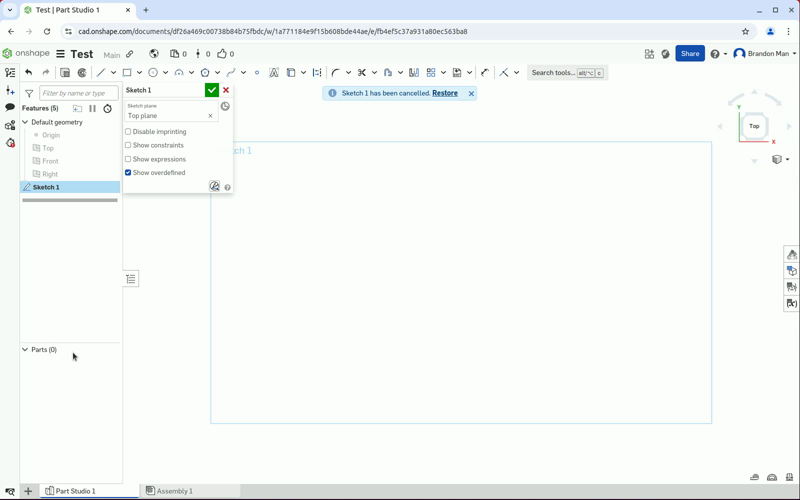
key(y)
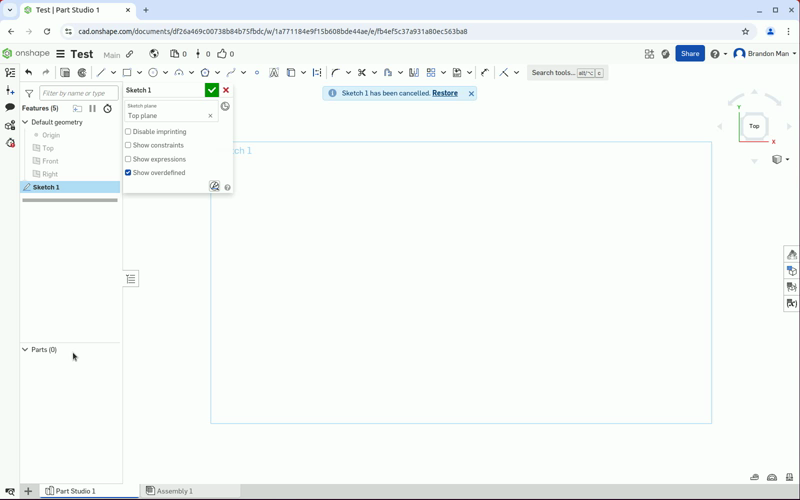
key(l)
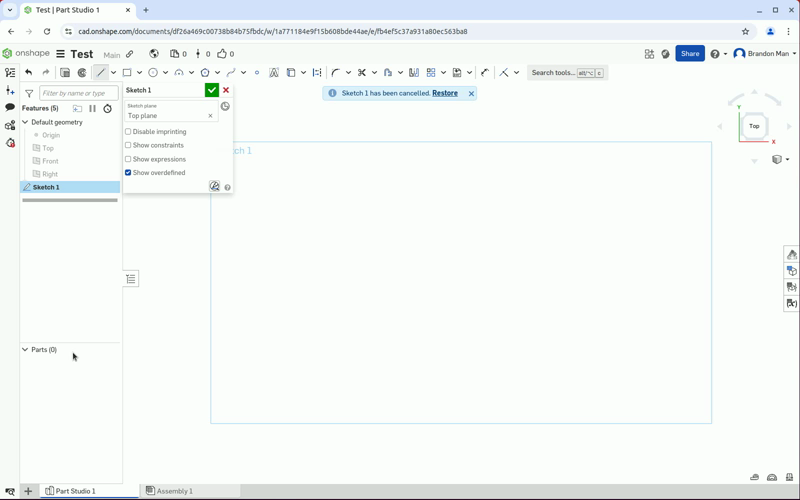
key_down(shift)
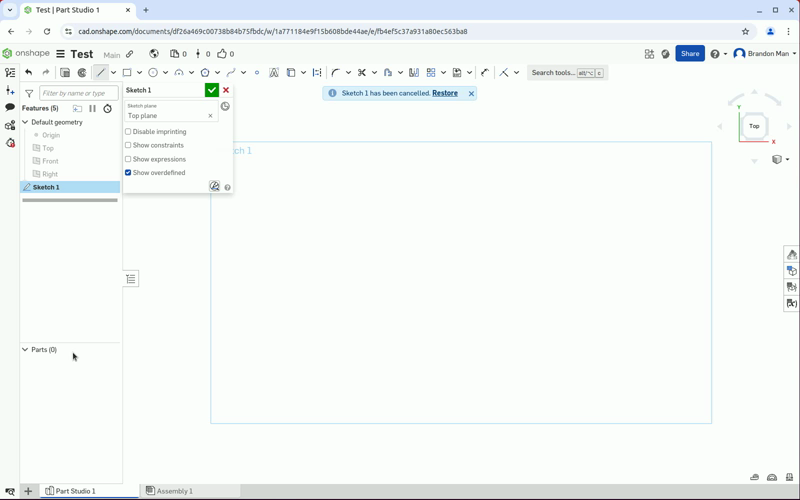
mouse_move(348, 376)
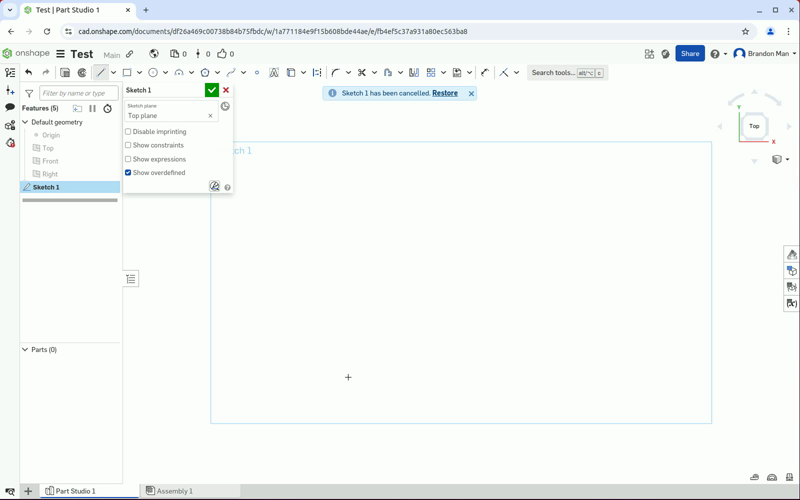
click(348, 376)
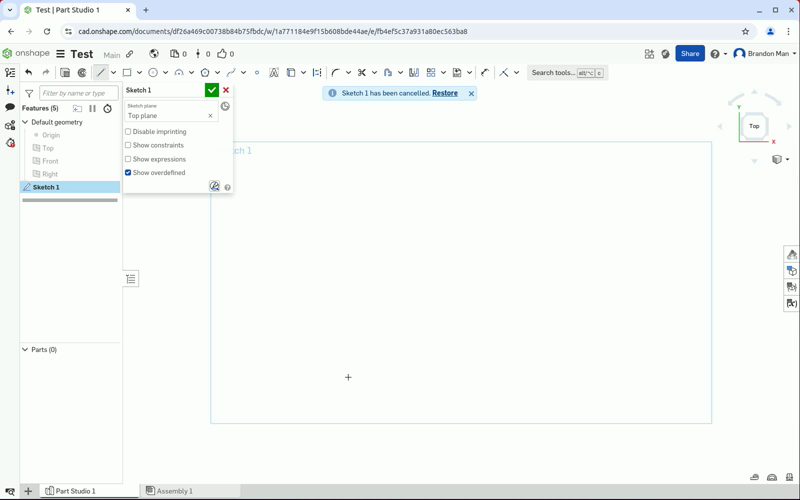
key_up(shift)
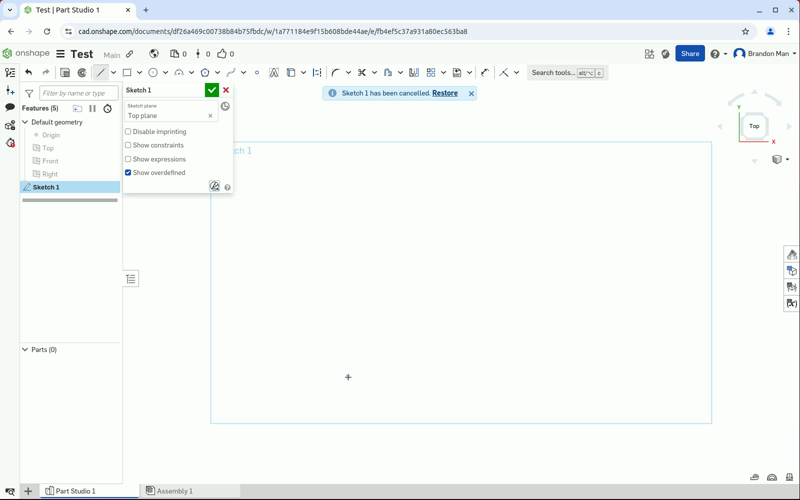
key_down(shift)
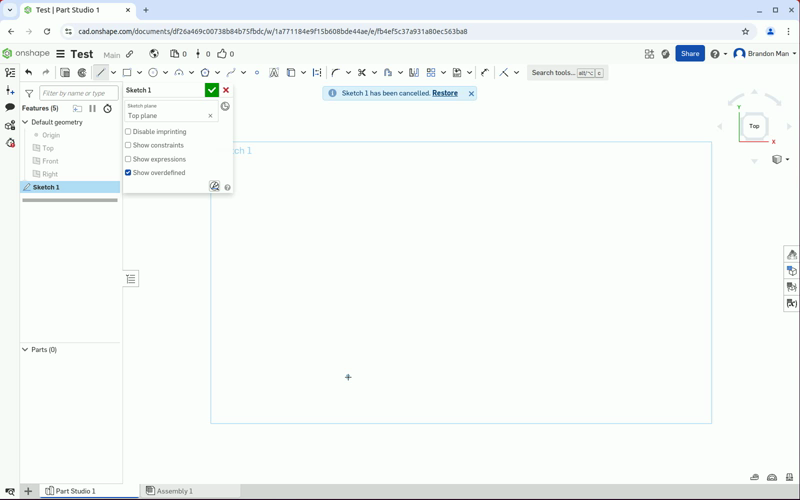
mouse_move(460, 376)
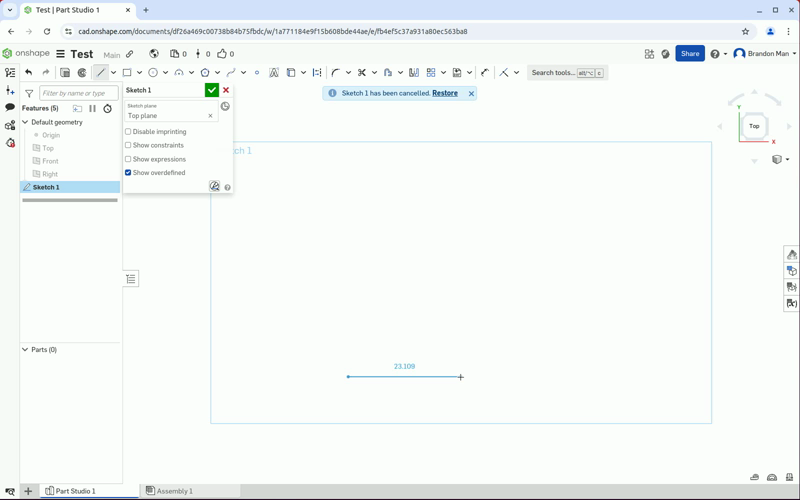
click(460, 376)
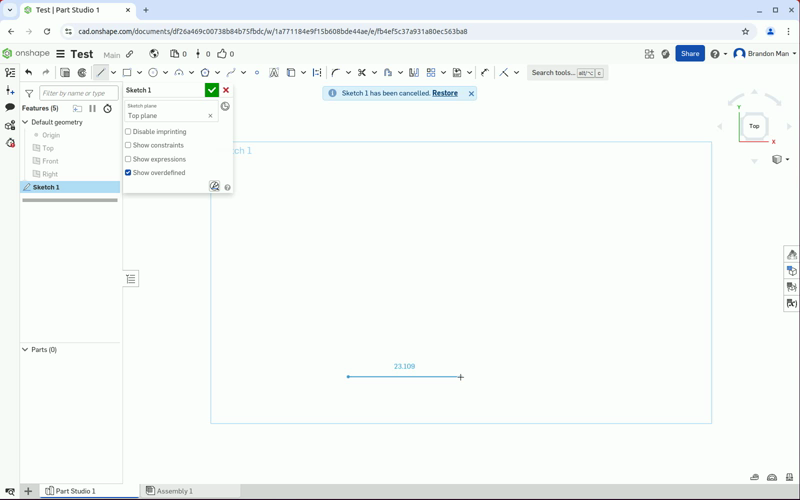
key_up(shift)
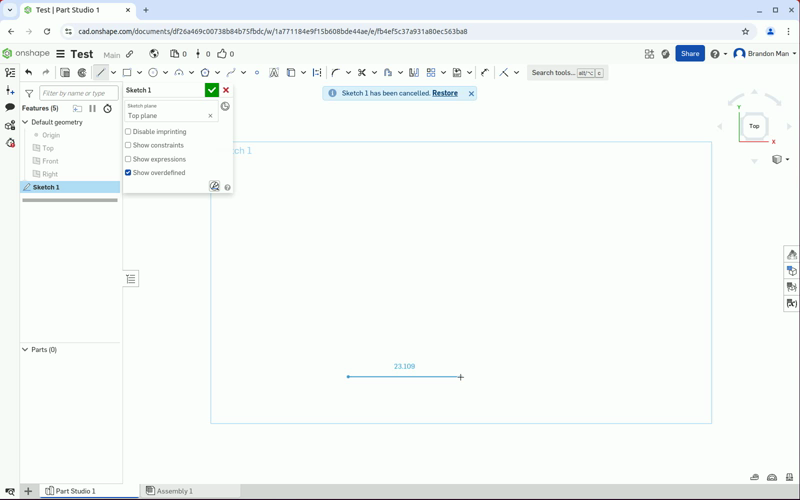
key_down(shift)
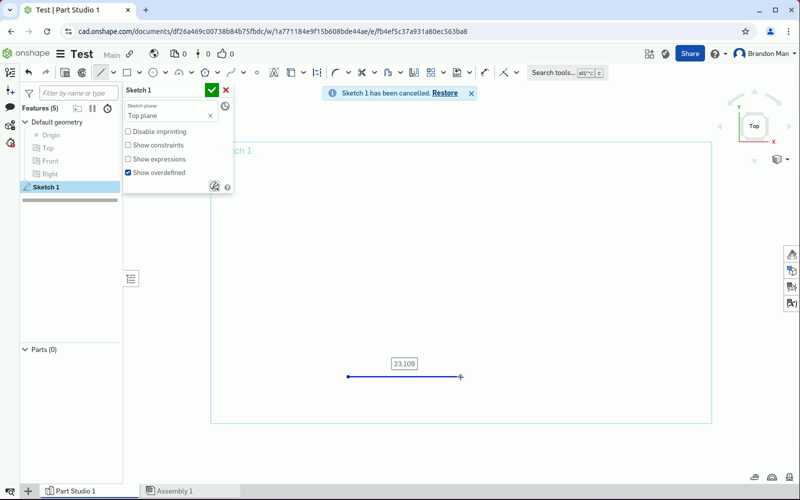
mouse_move(460, 283)
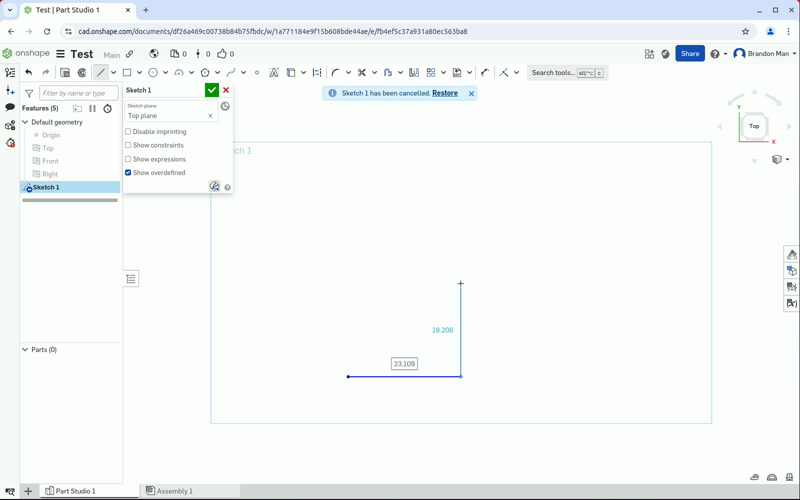
click(460, 283)
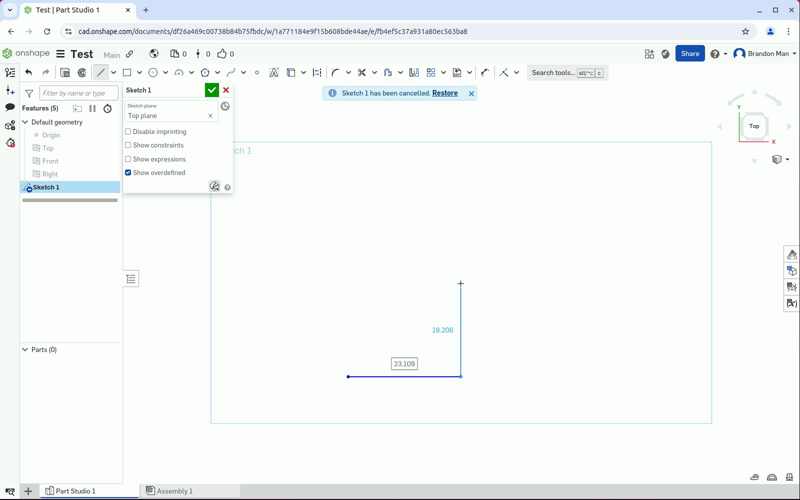
key_up(shift)
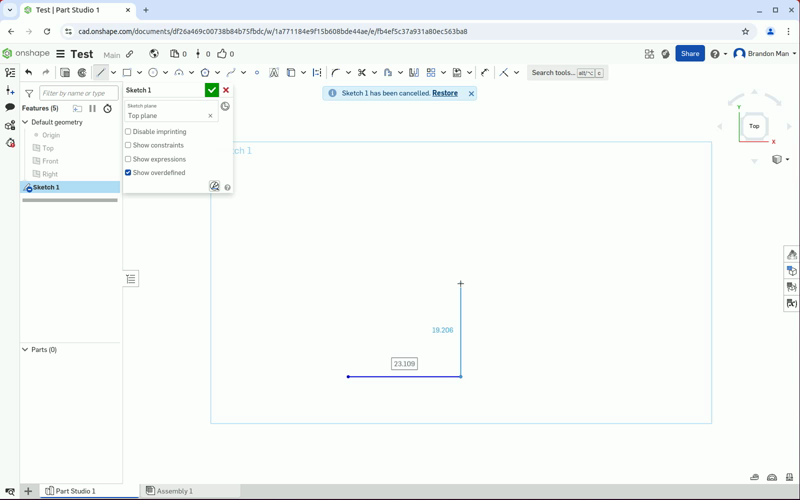
key_down(shift)
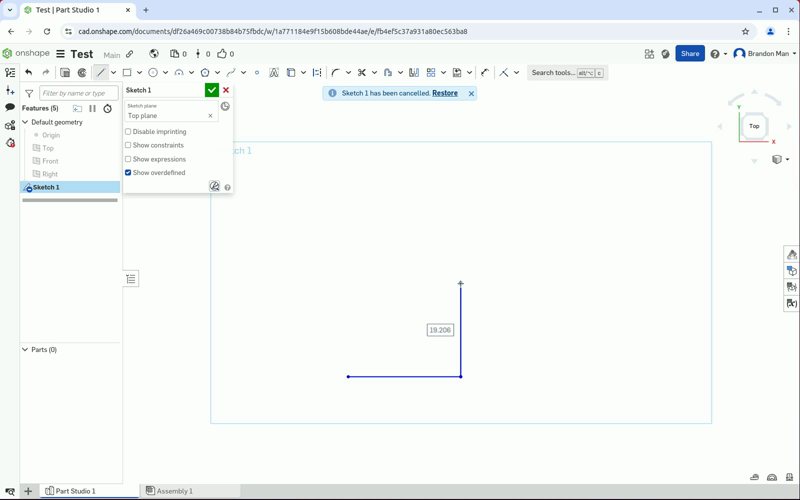
mouse_move(348, 283)
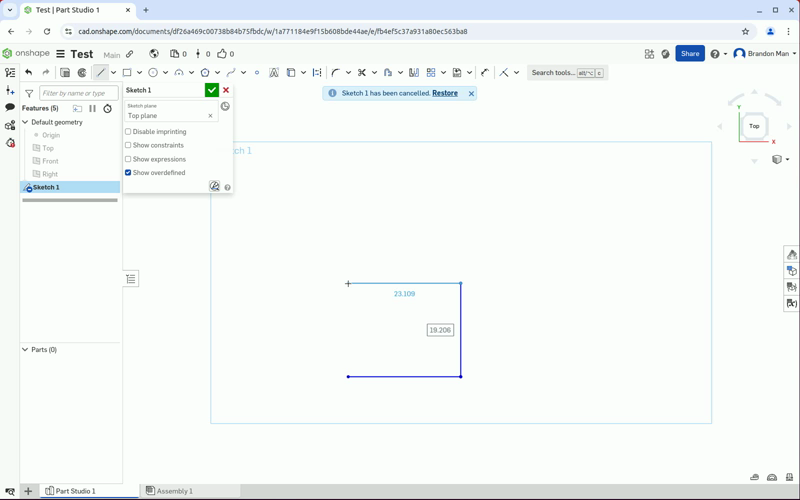
click(348, 283)
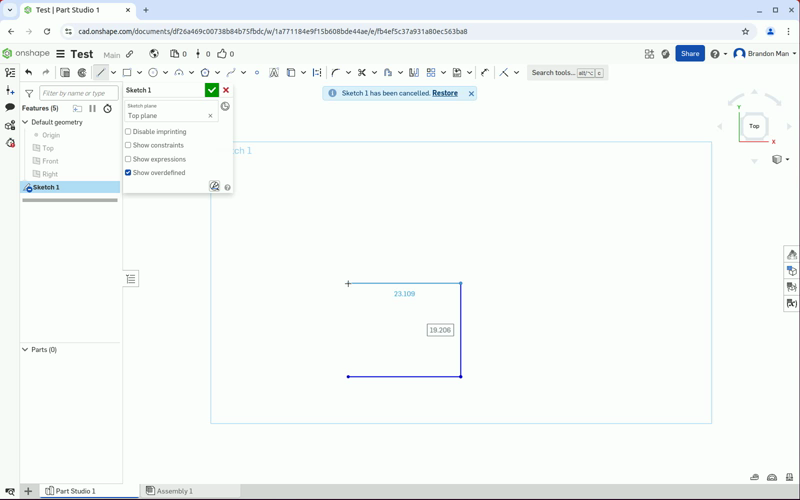
key_up(shift)
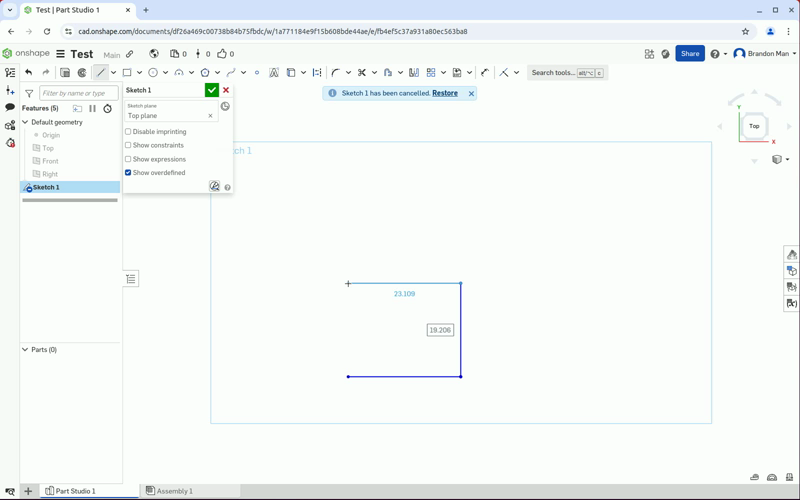
key_down(shift)
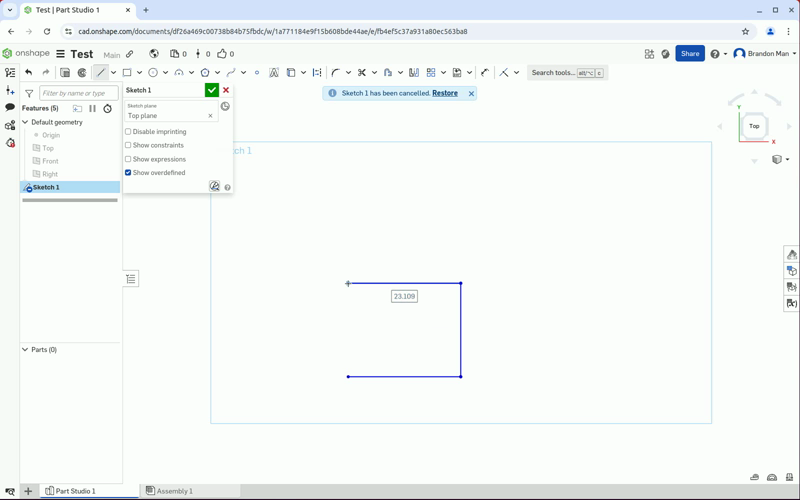
mouse_move(348, 376)
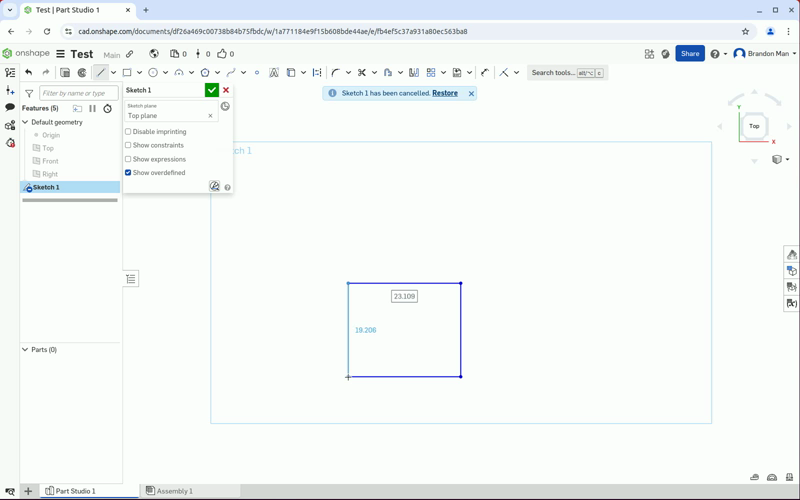
key_up(shift)
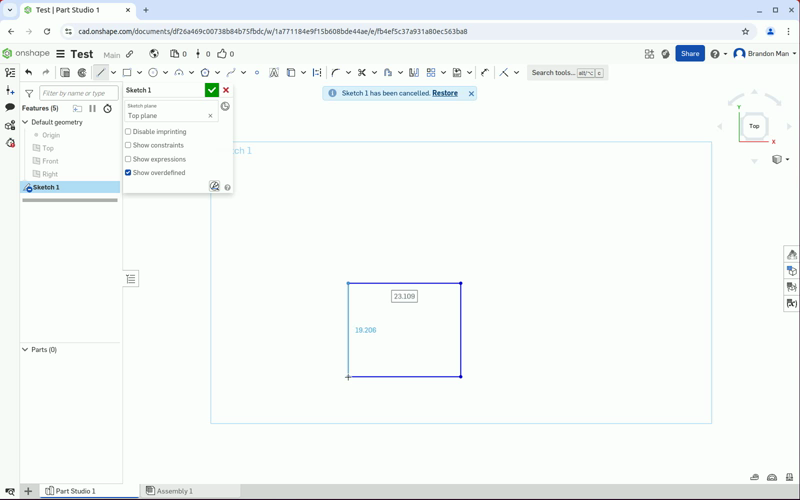
click(348, 376)
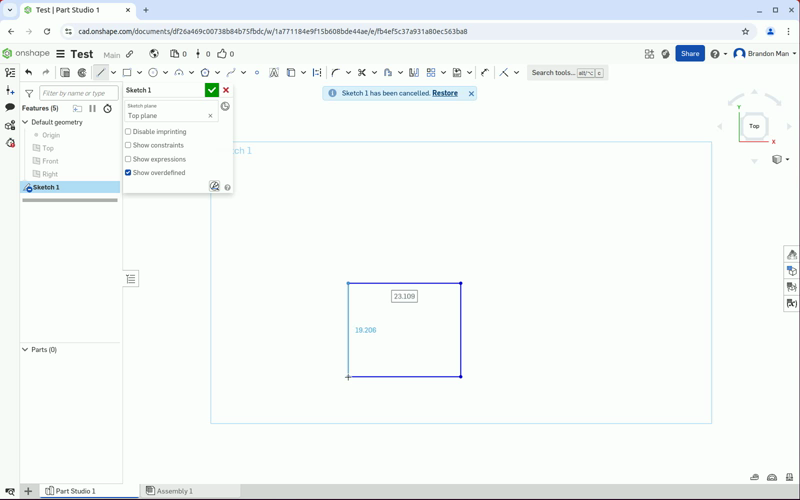
key(esc)
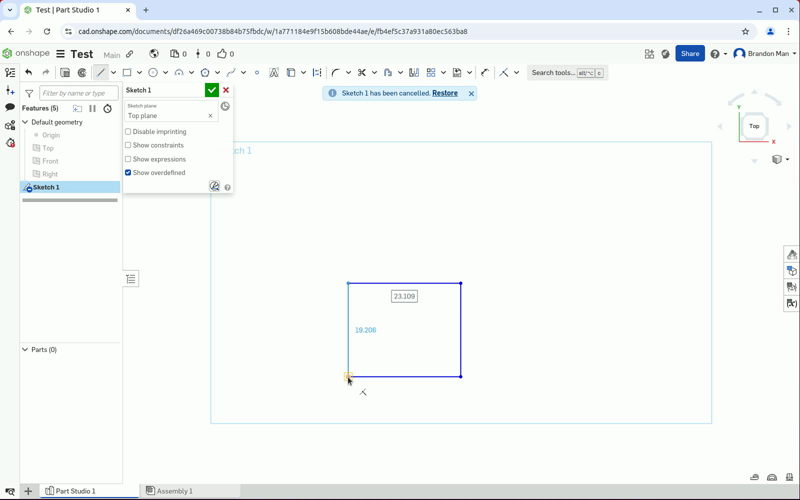
mouse_move(424, 346)
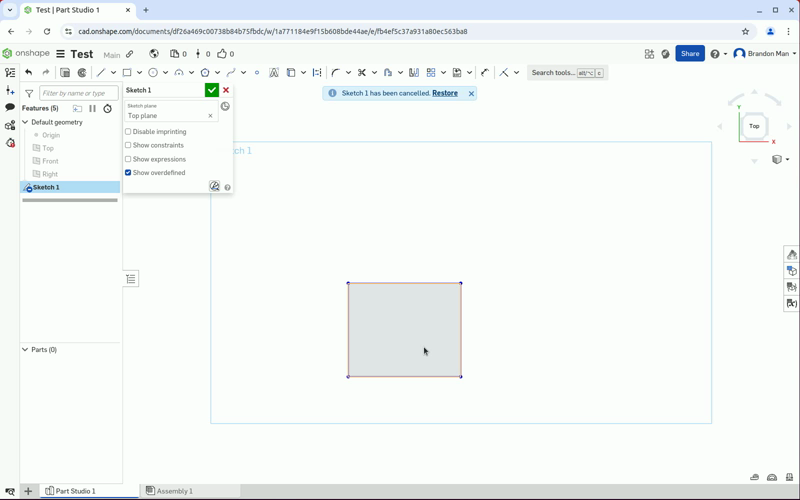
click(424, 346)
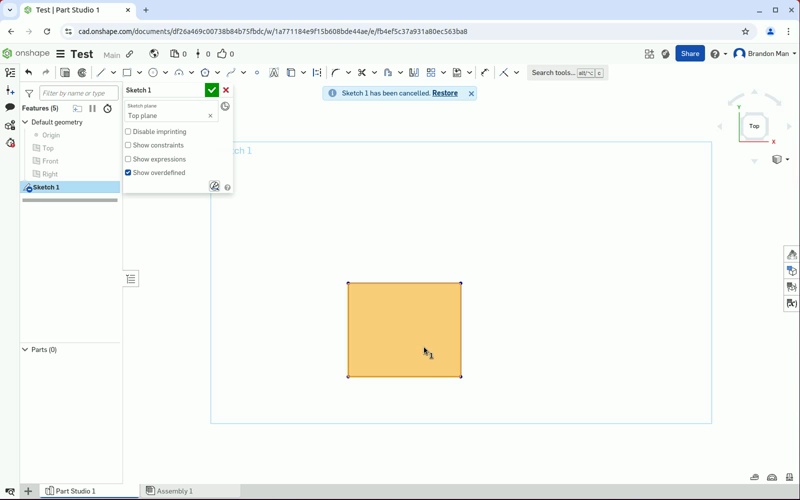
mouse_move(73, 352)
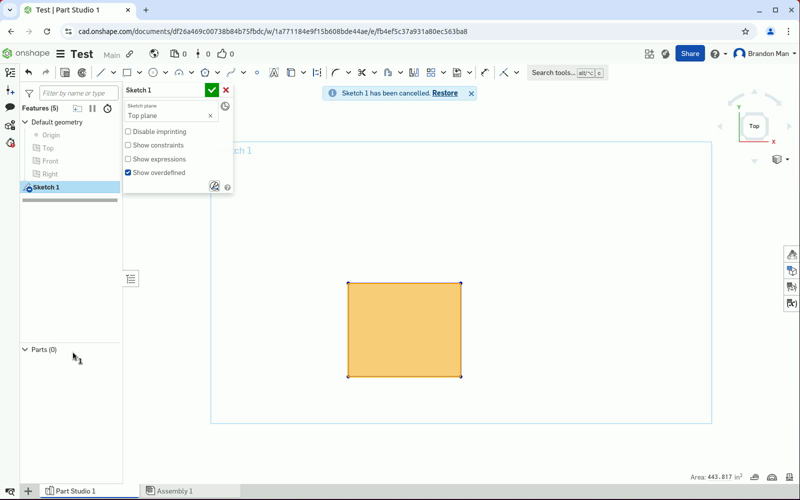
key(shift+y)
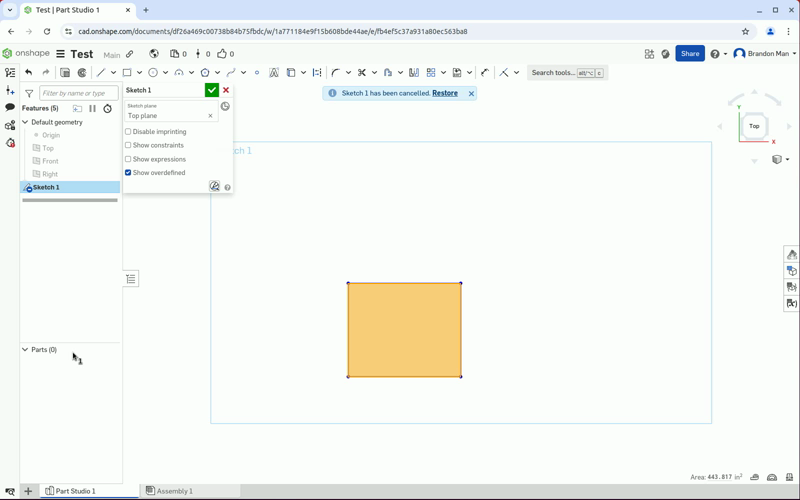
key(shift+e)
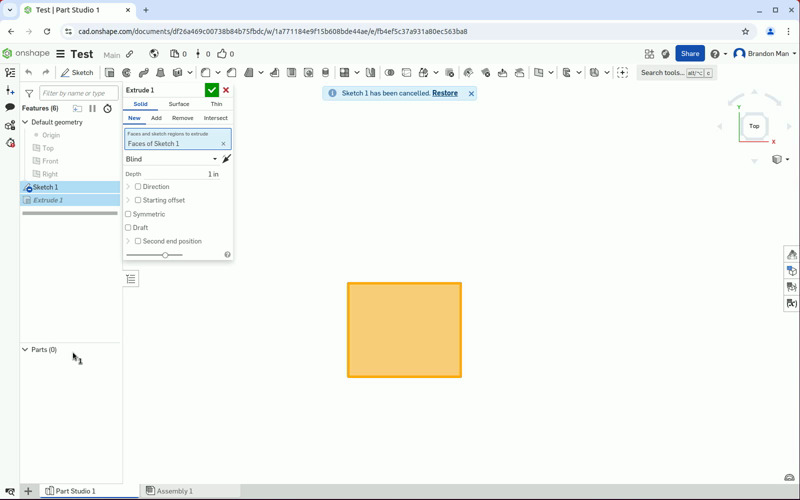
mouse_move(143, 106)
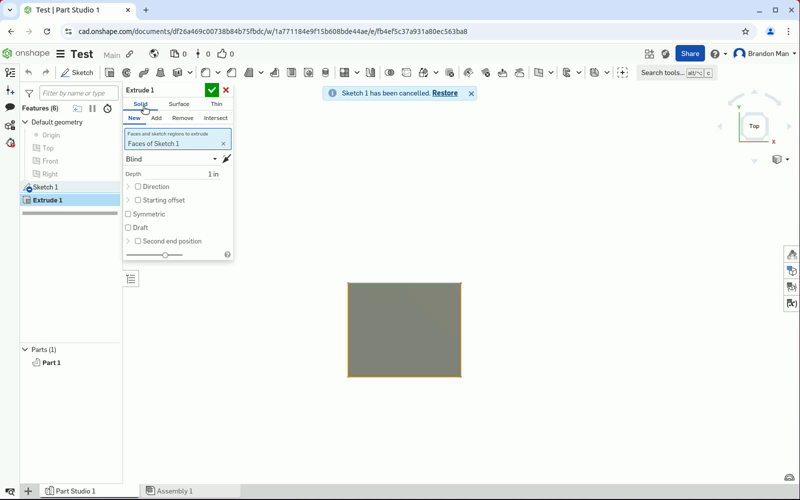
click(143, 106)
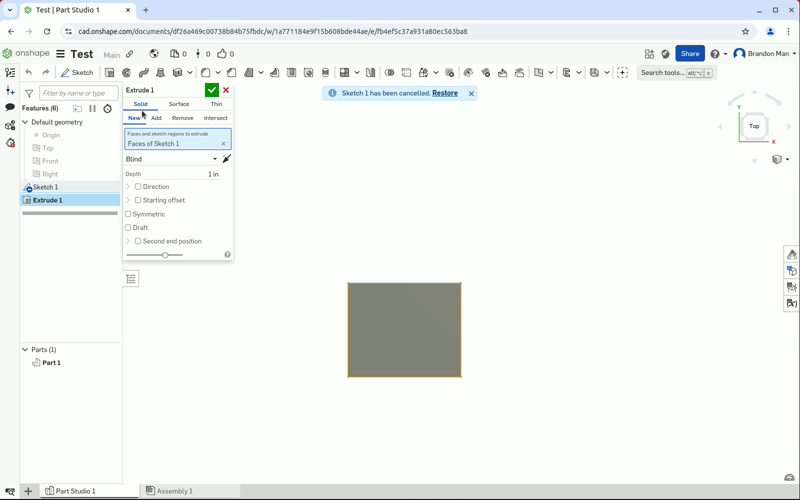
mouse_move(137, 120)
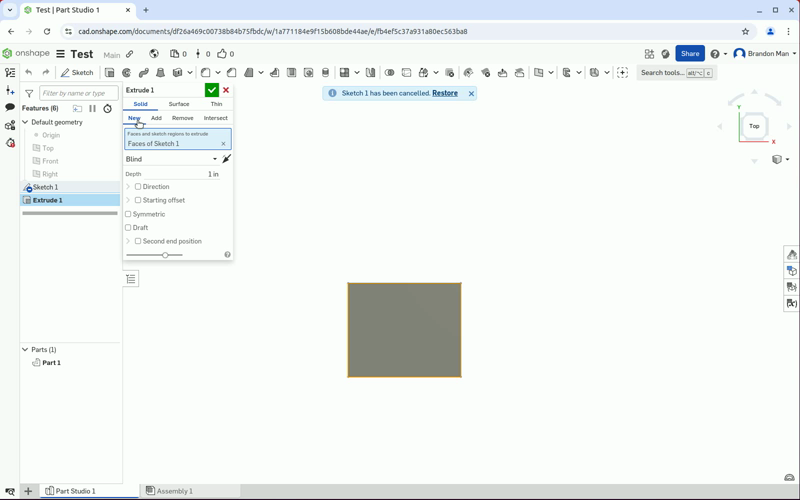
click(137, 120)
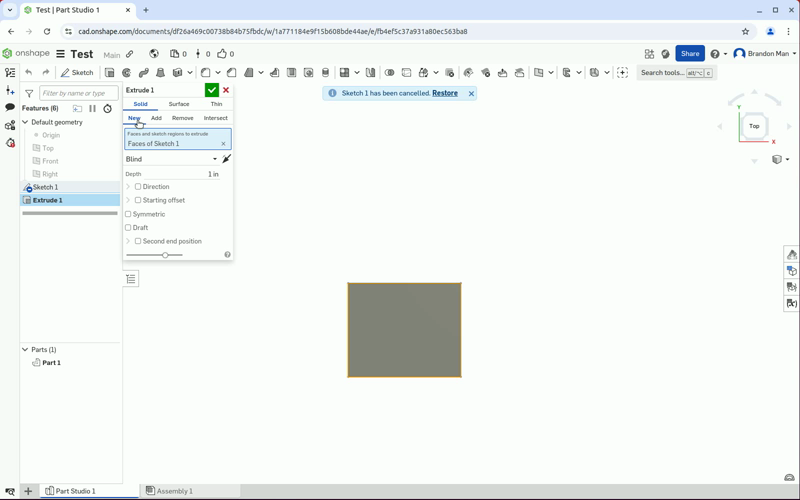
key(tab, 4)
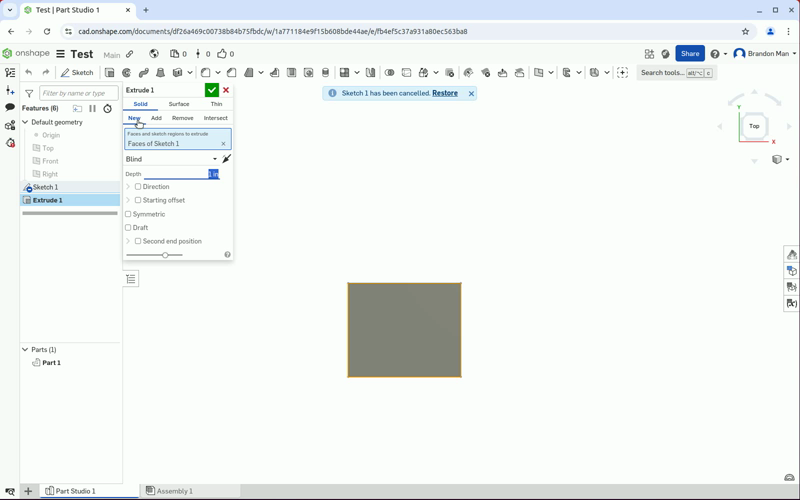
text(1.926)
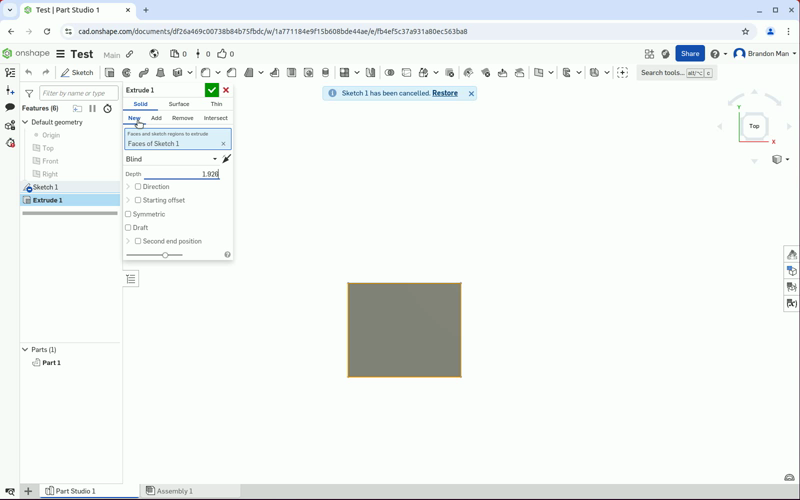
key(enter)
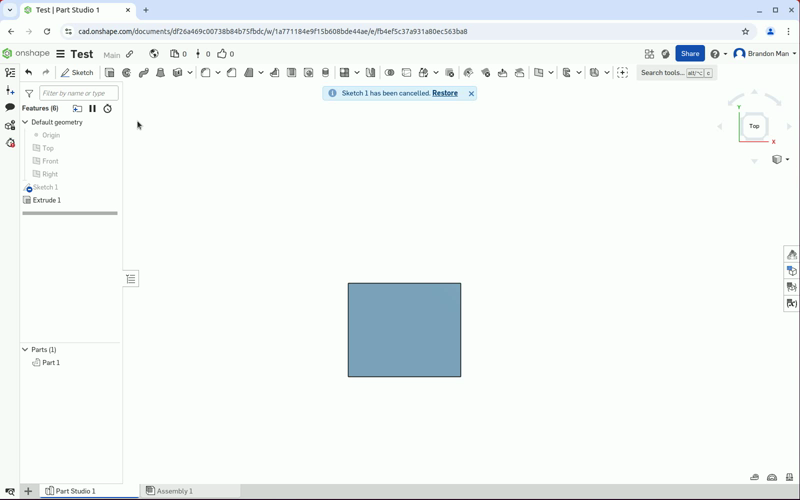
key(shift+h)
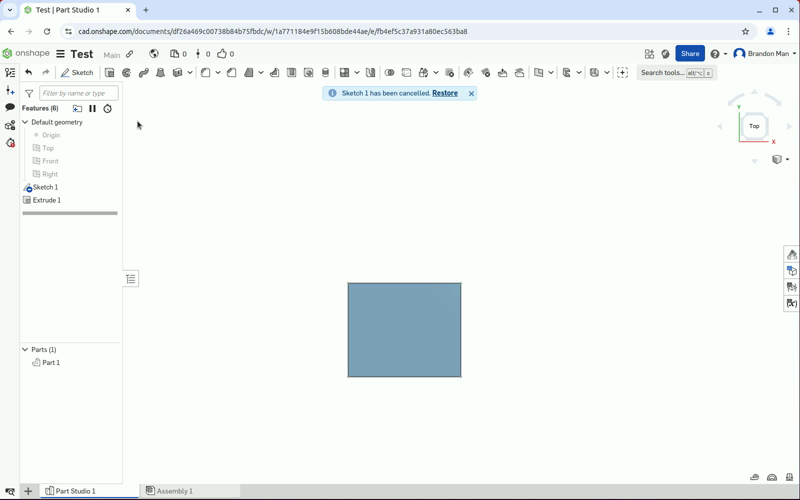
key(shift+h)
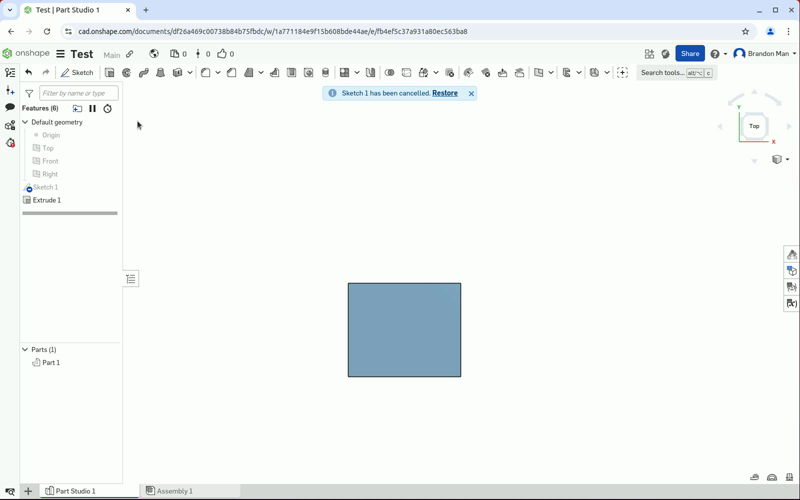
mouse_move(73, 189)
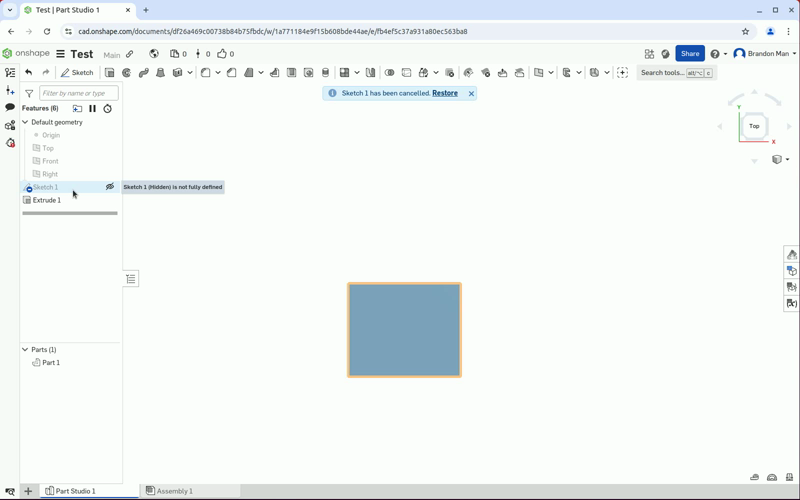
click(73, 189)
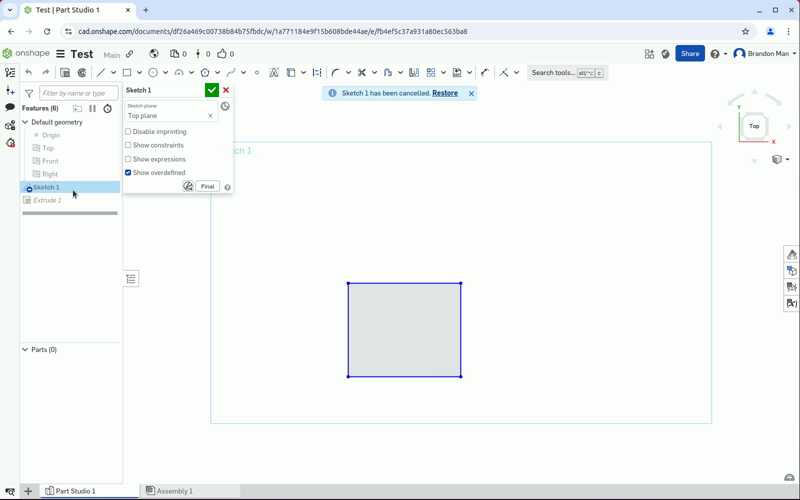
mouse_move(229, 92)
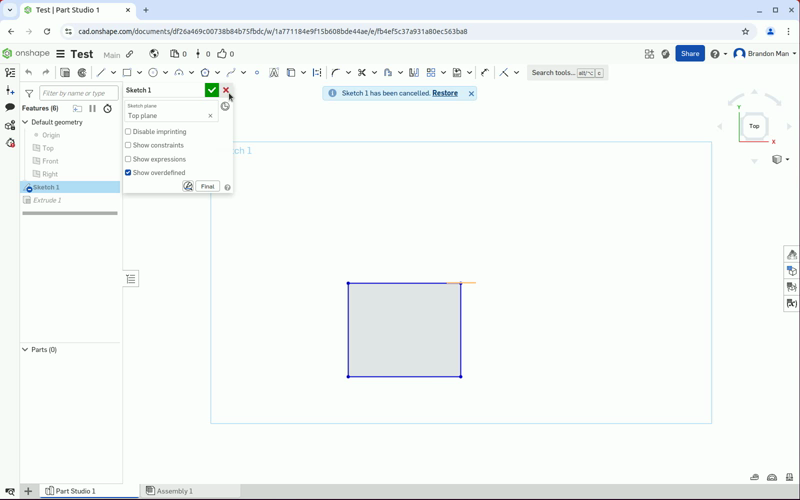
click(229, 92)
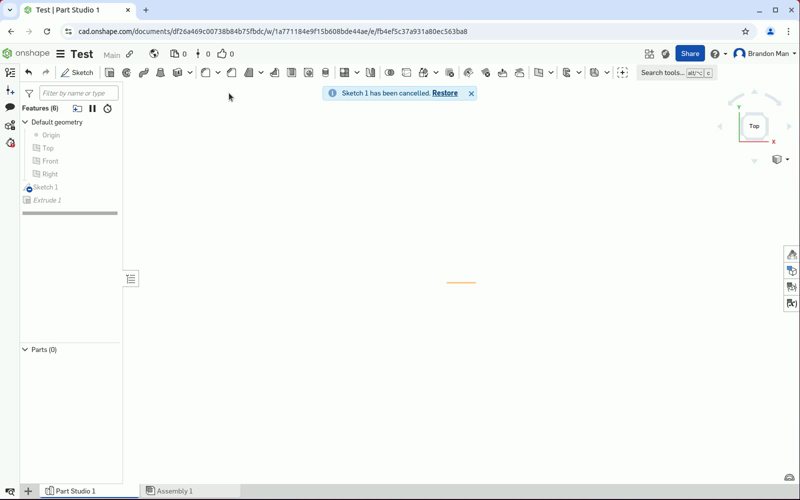
mouse_move(541, 75)
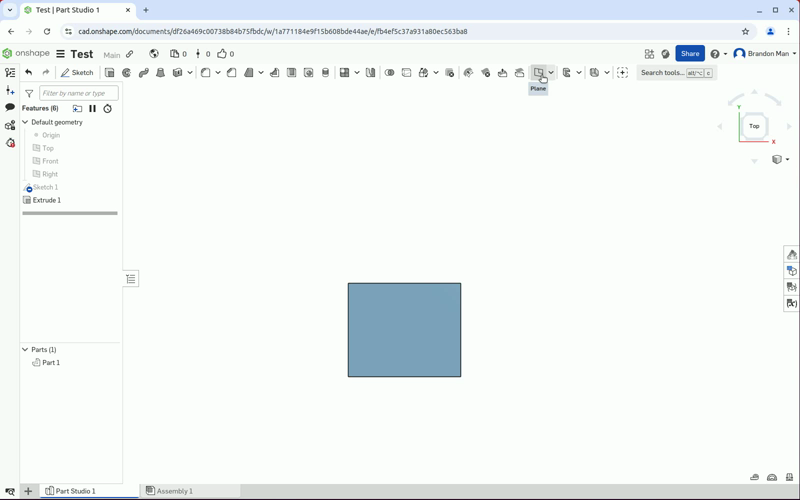
click(541, 75)
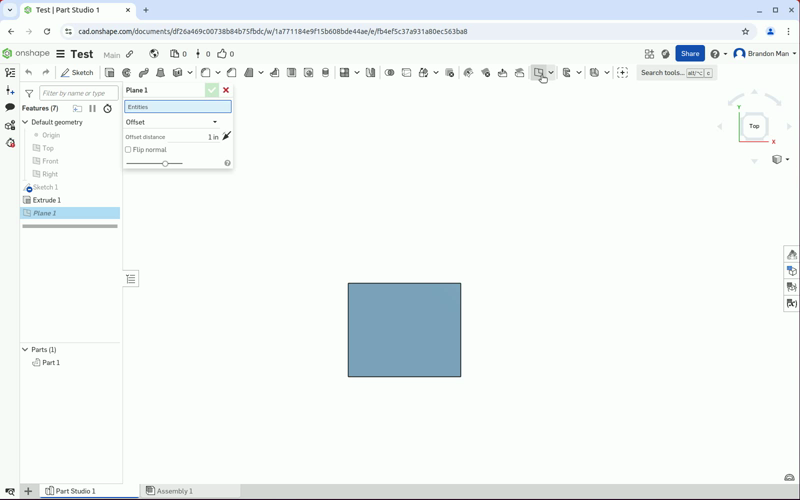
mouse_move(73, 150)
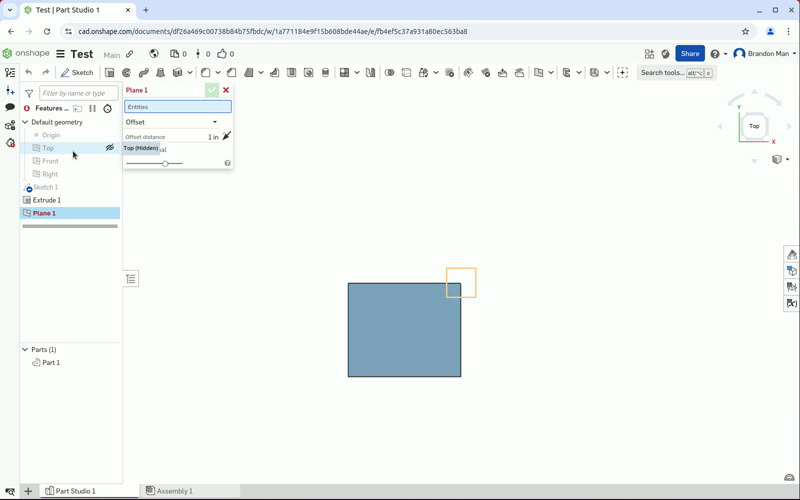
click(73, 150)
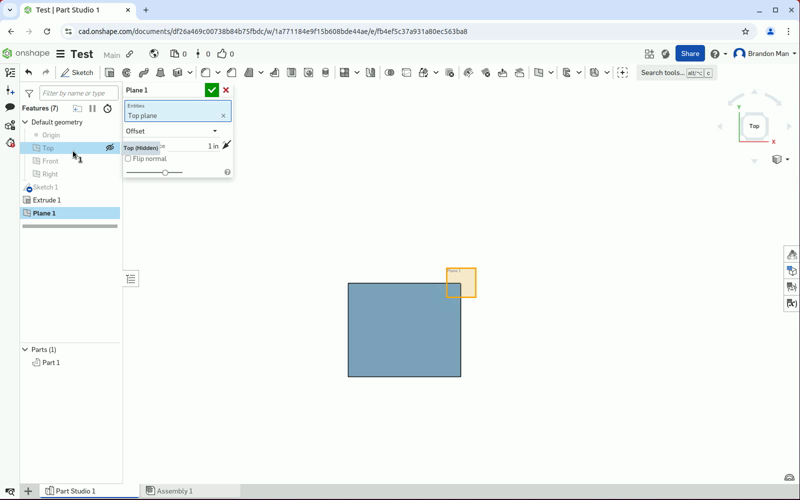
key(tab, 2)
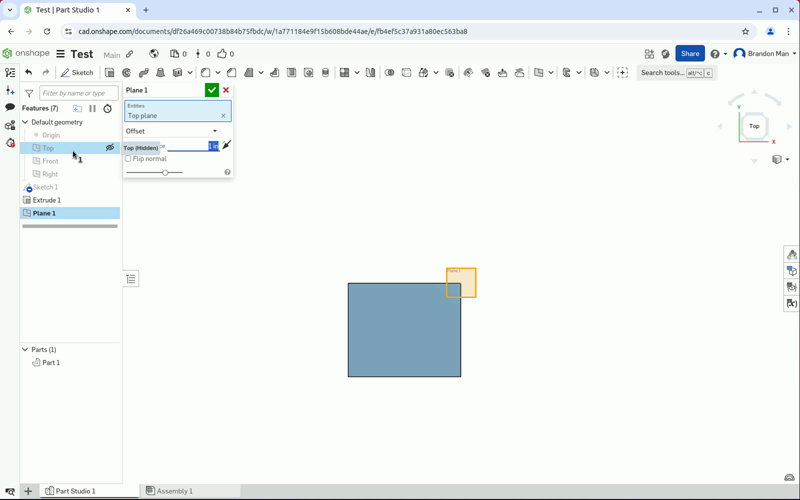
text(1.91)
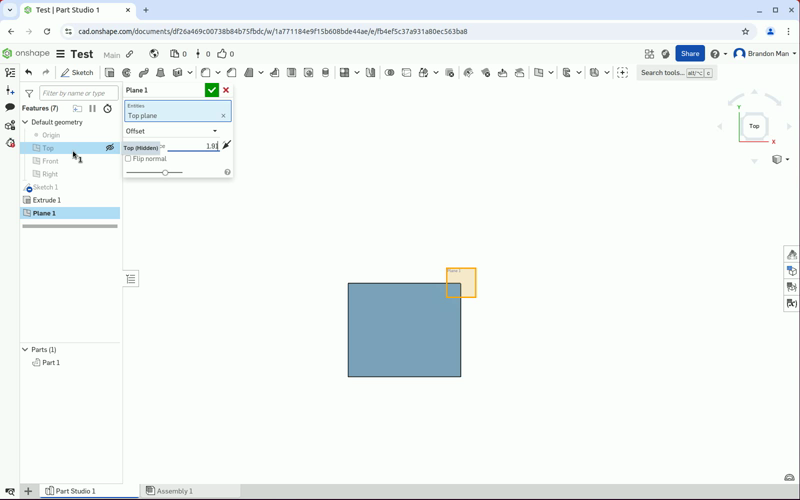
key(enter, 2)
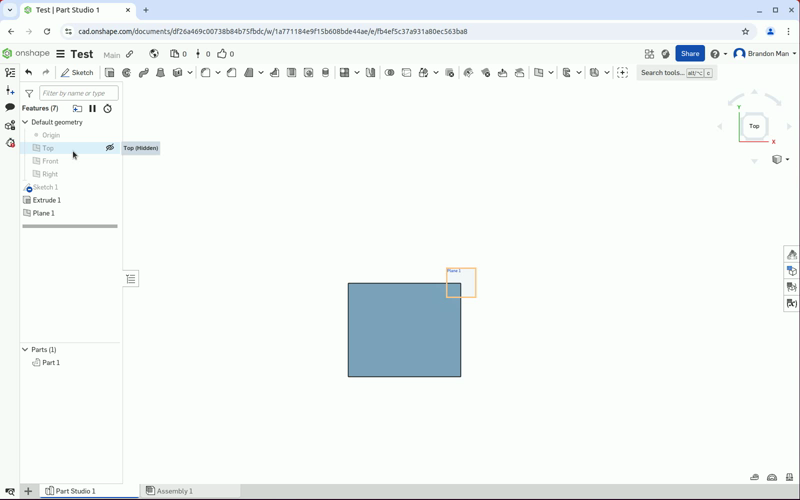
key(shift+s)
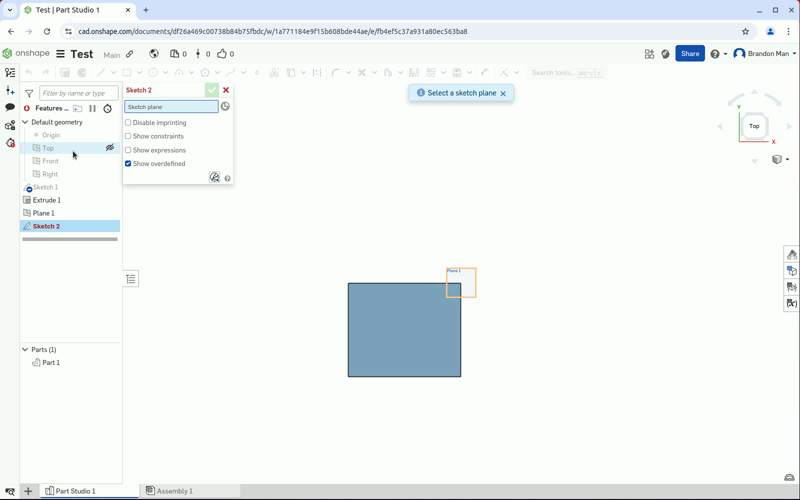
mouse_move(73, 215)
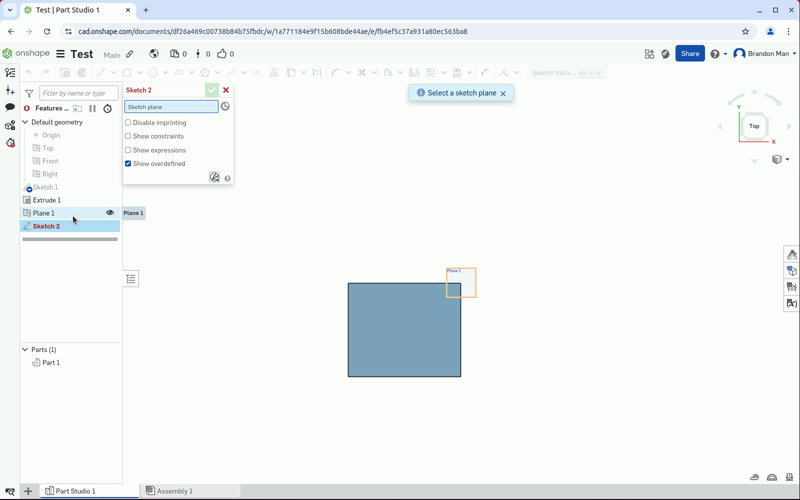
click(73, 215)
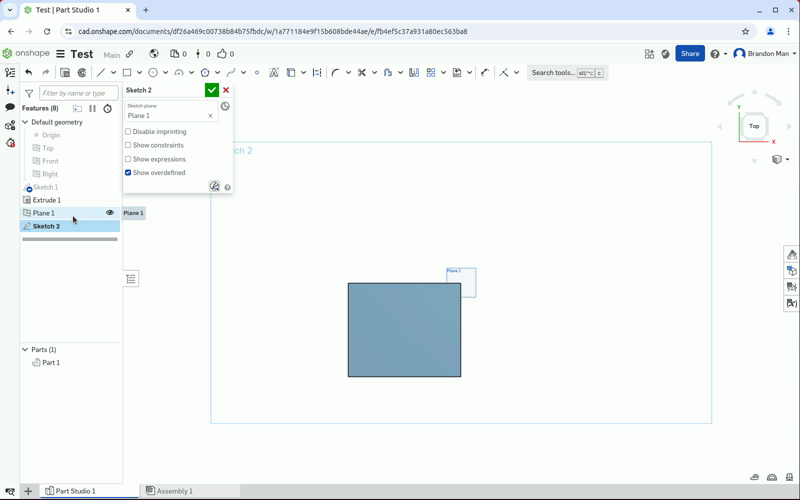
mouse_move(73, 352)
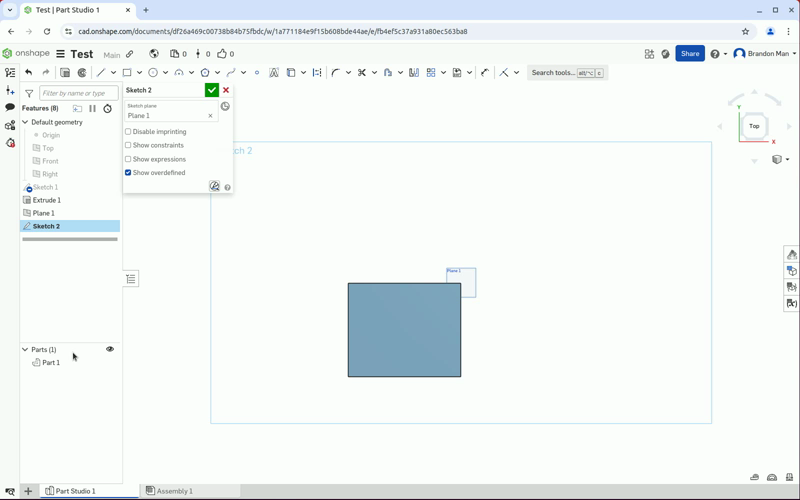
key(y)
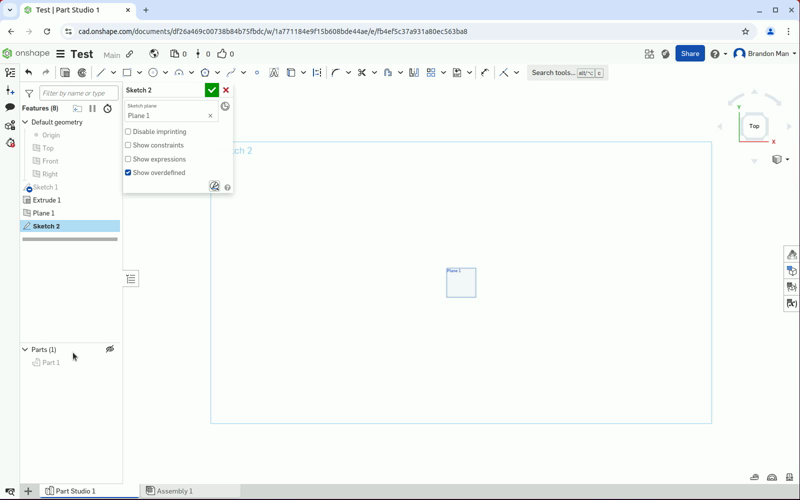
key(l)
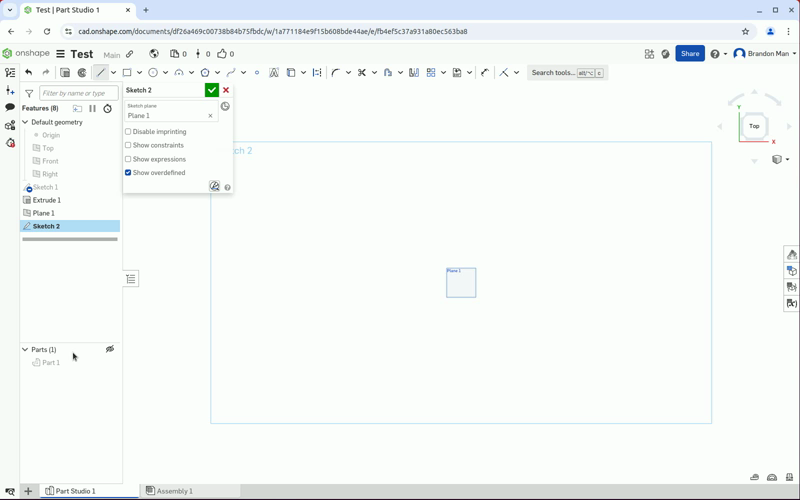
key_down(shift)
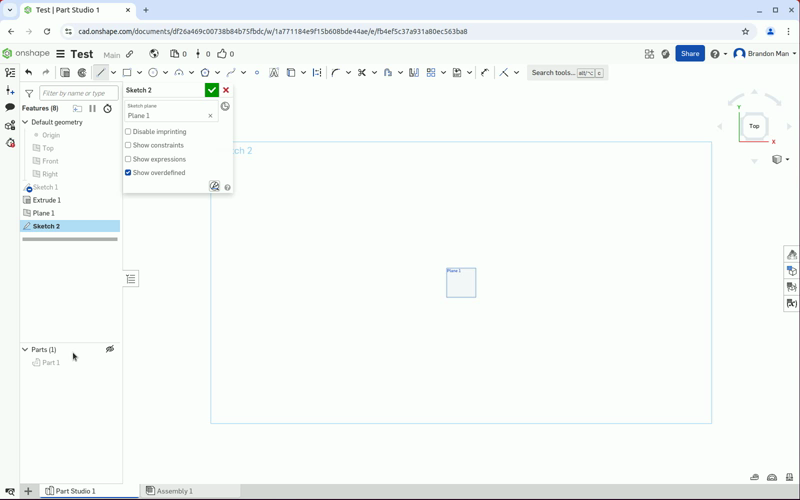
mouse_move(375, 339)
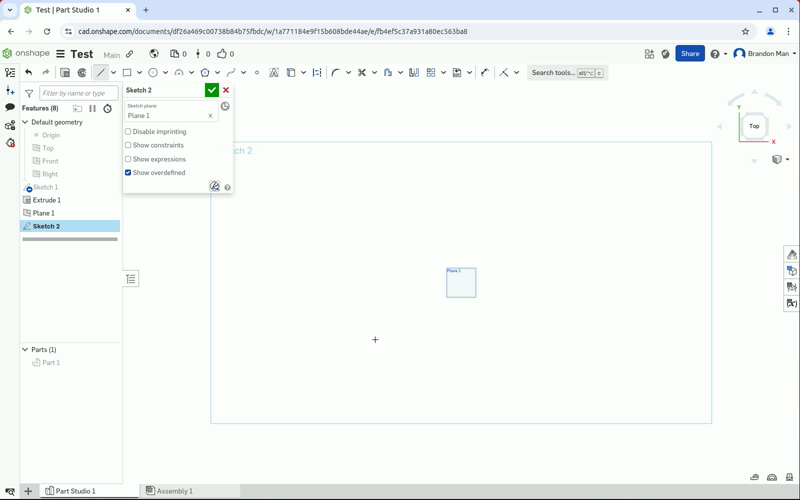
click(375, 339)
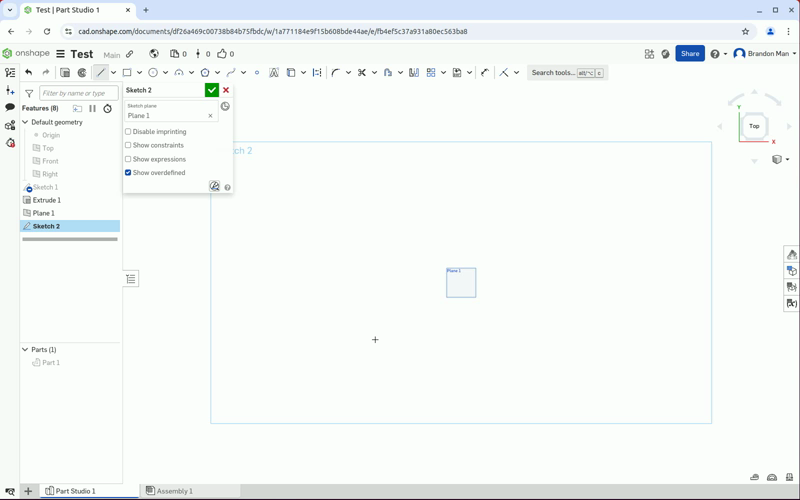
key_up(shift)
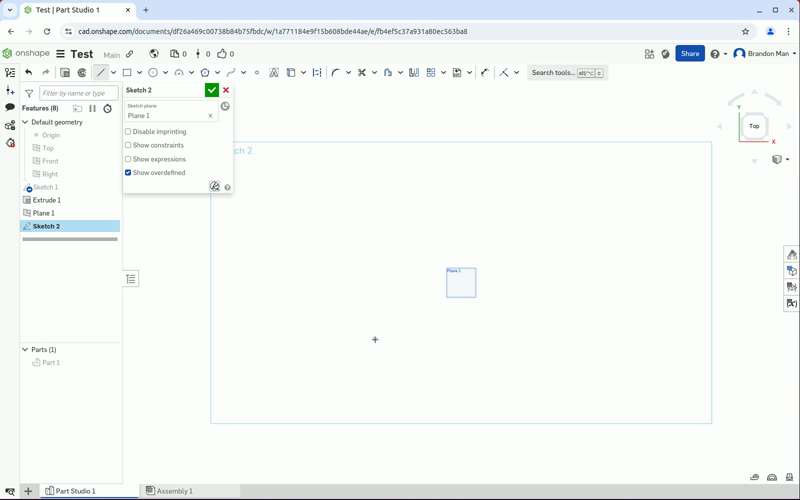
key_down(shift)
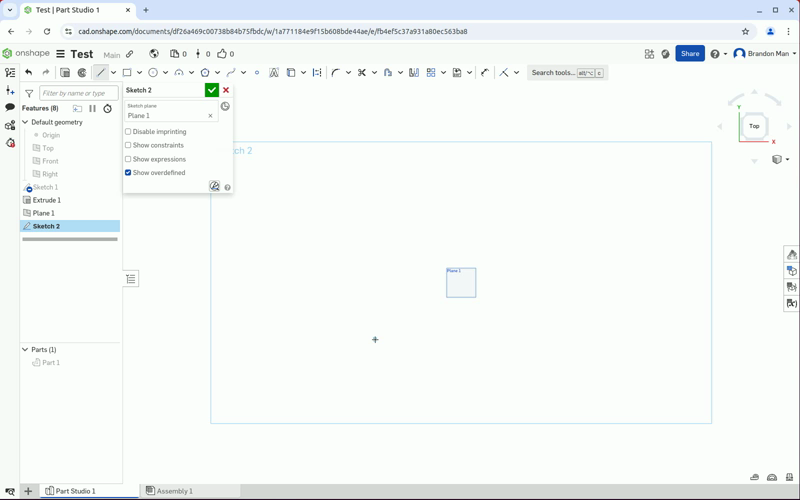
mouse_move(405, 339)
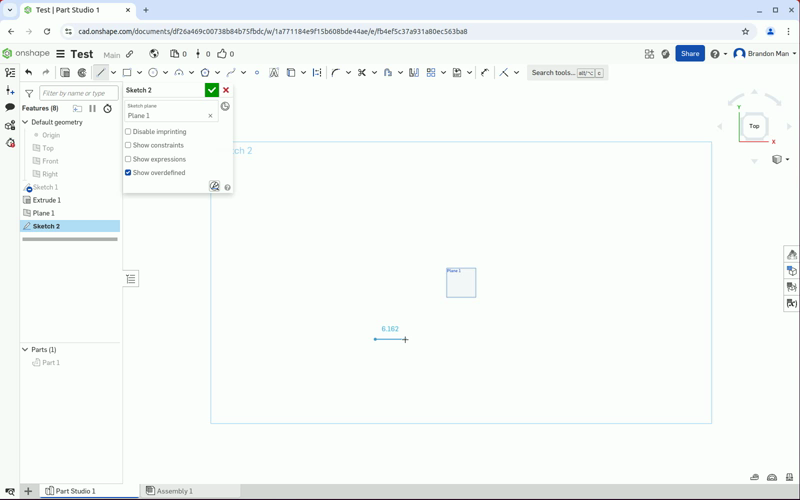
mouse_move(393, 339)
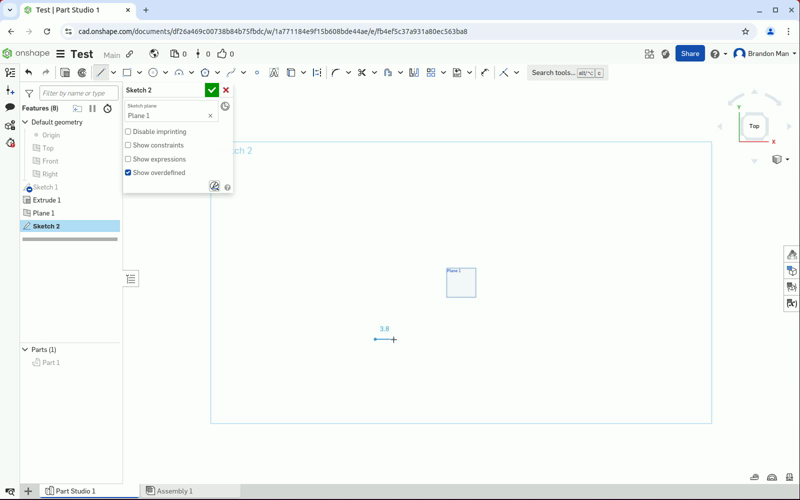
click(393, 339)
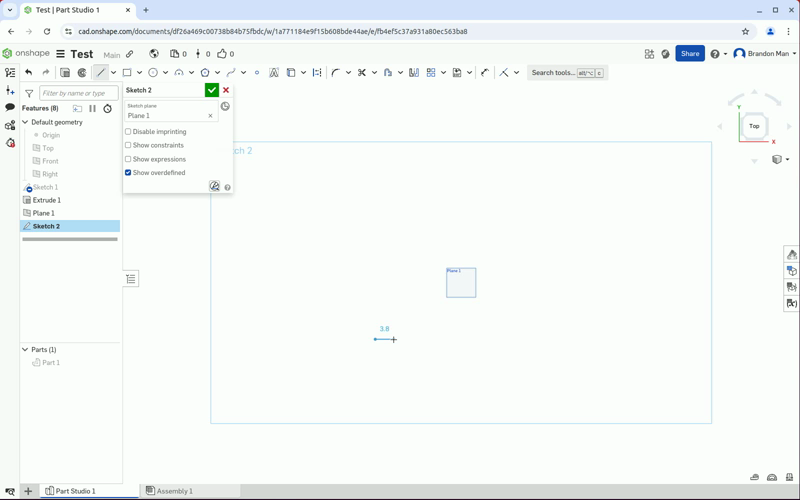
key_up(shift)
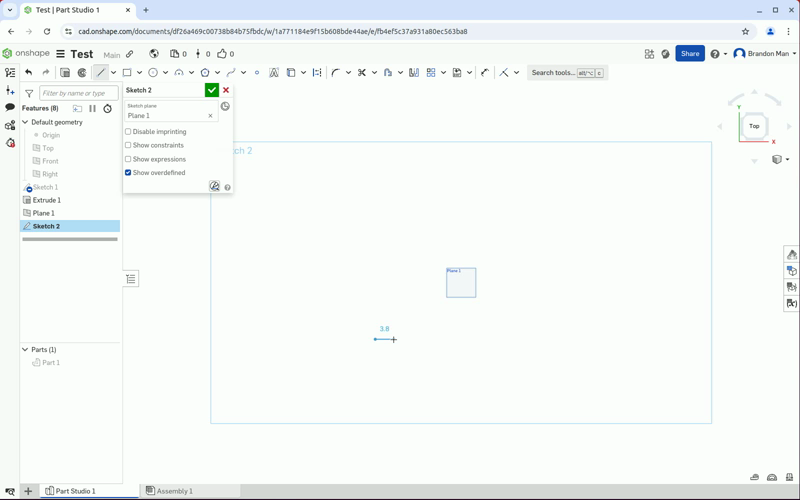
key_down(shift)
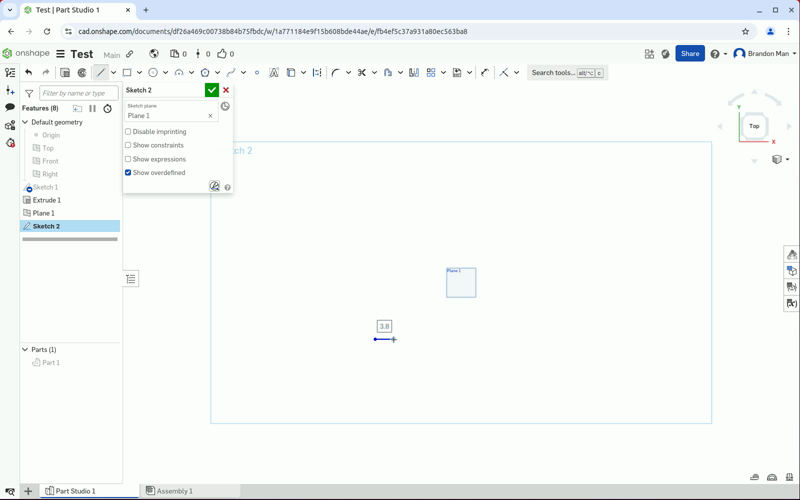
mouse_move(423, 339)
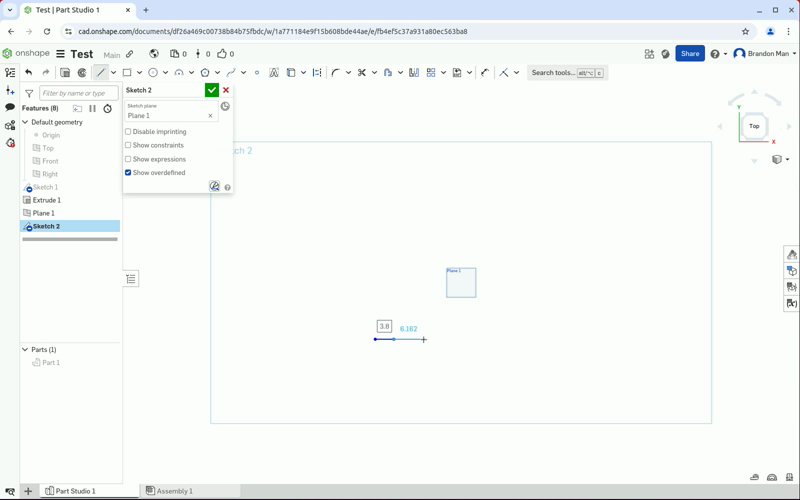
mouse_move(393, 357)
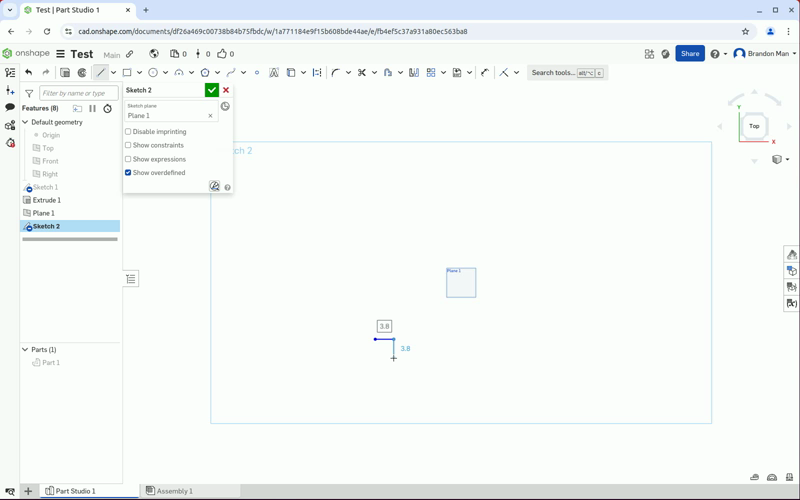
click(393, 357)
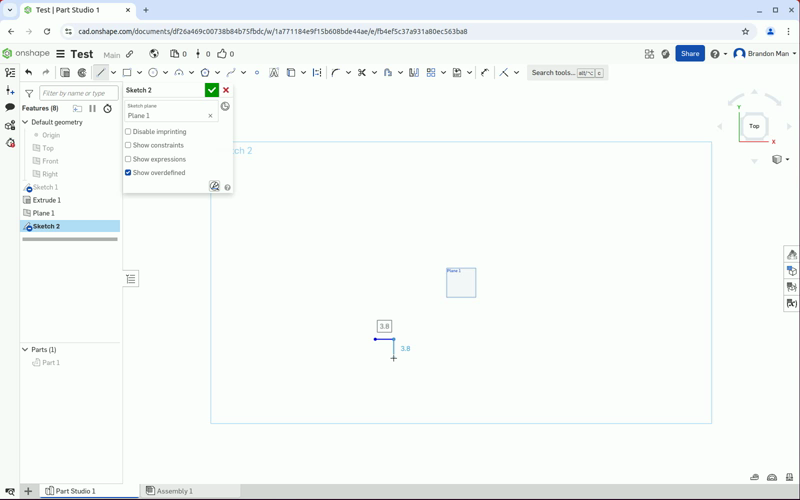
key_up(shift)
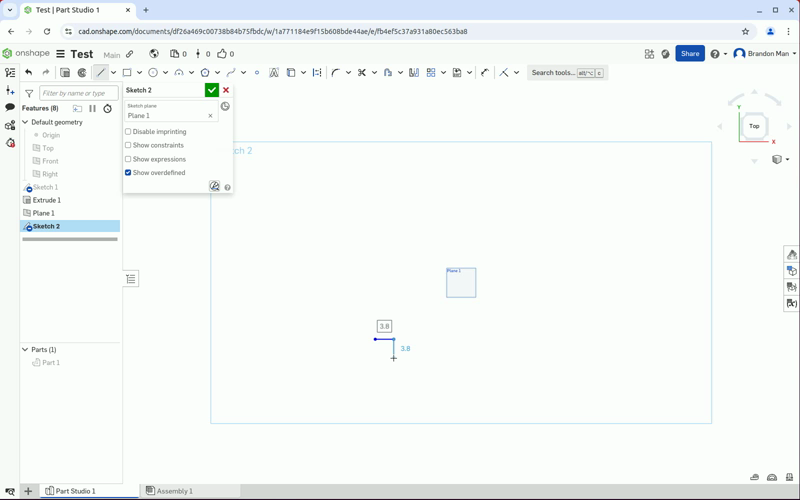
key_down(shift)
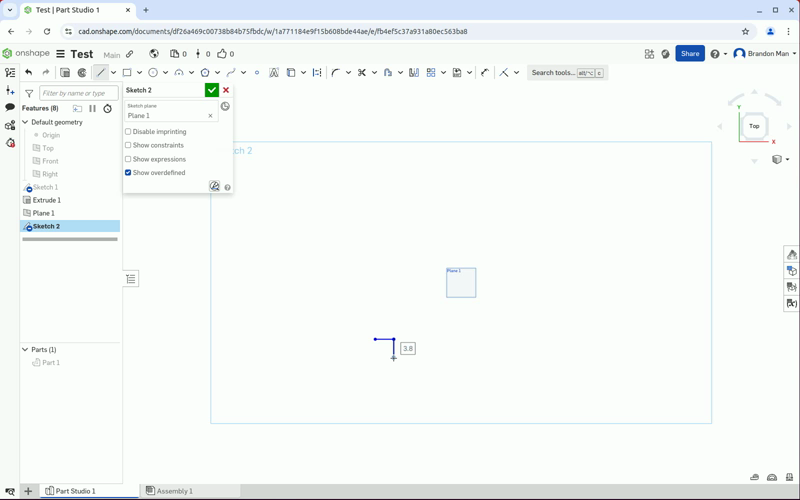
mouse_move(423, 357)
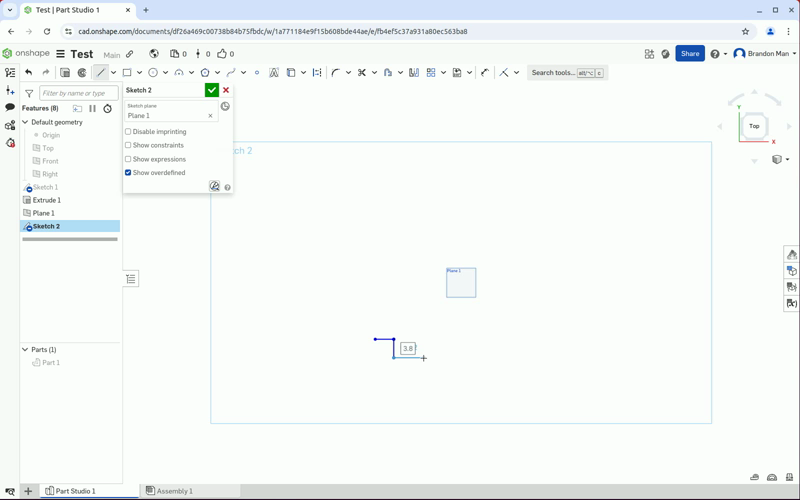
mouse_move(411, 357)
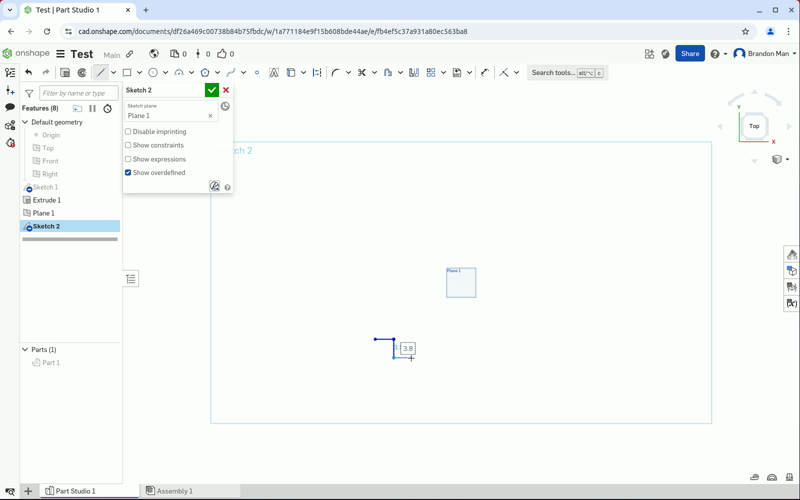
click(411, 357)
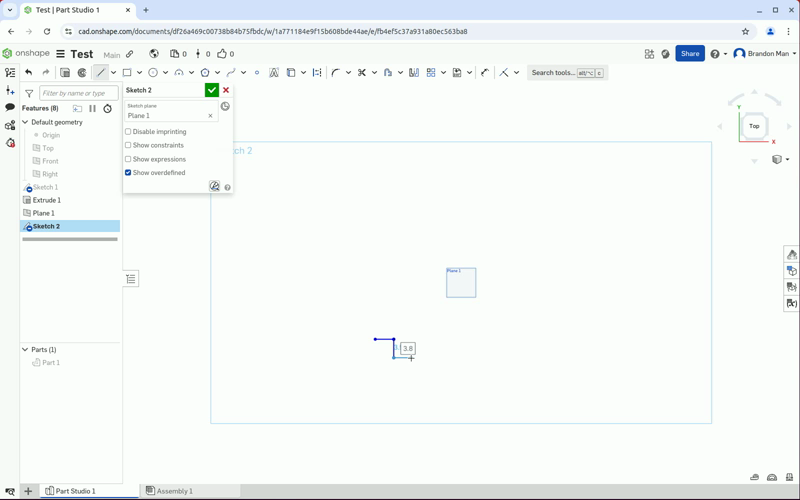
key_up(shift)
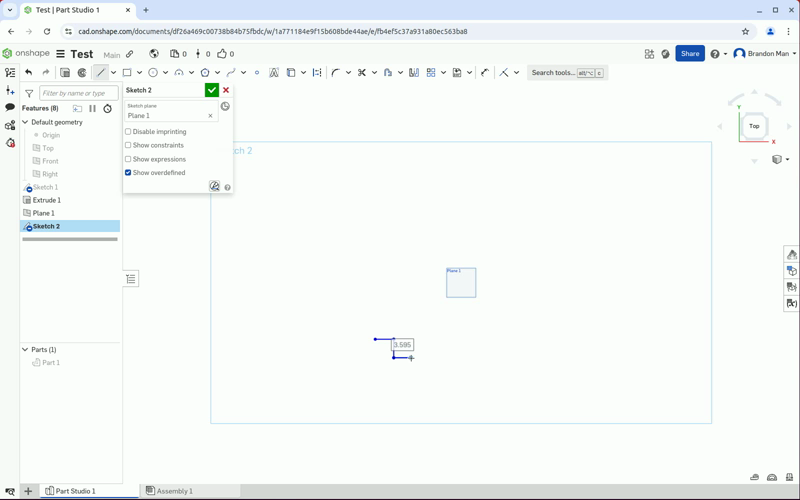
key_down(shift)
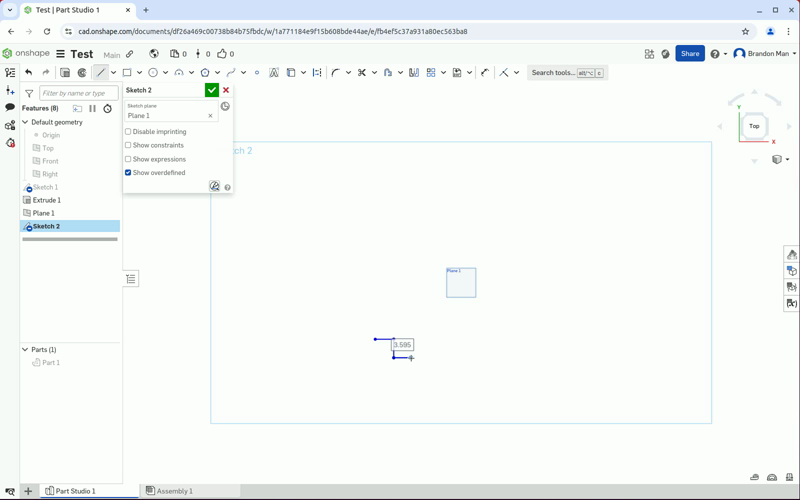
mouse_move(441, 357)
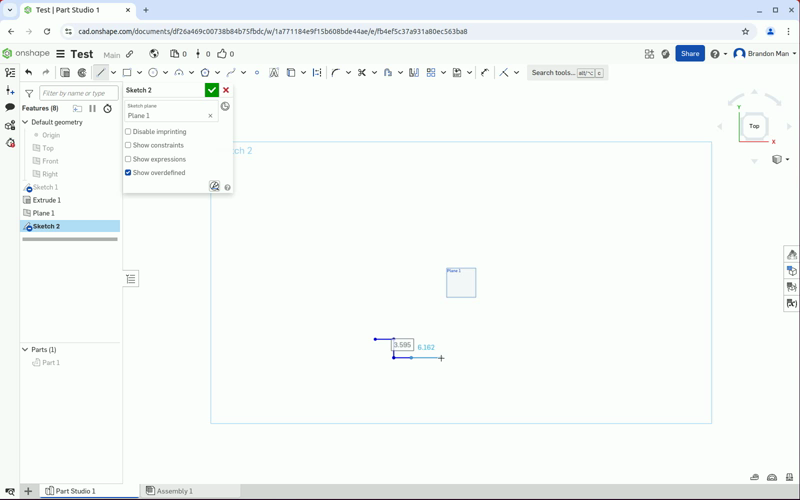
mouse_move(411, 339)
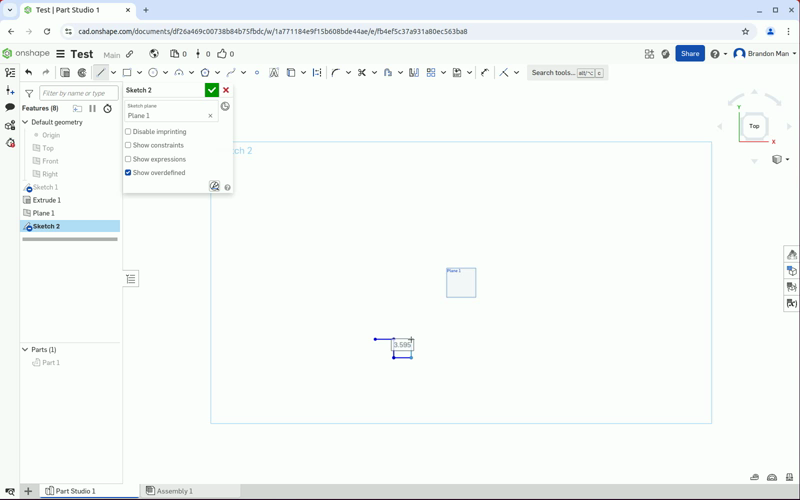
click(411, 339)
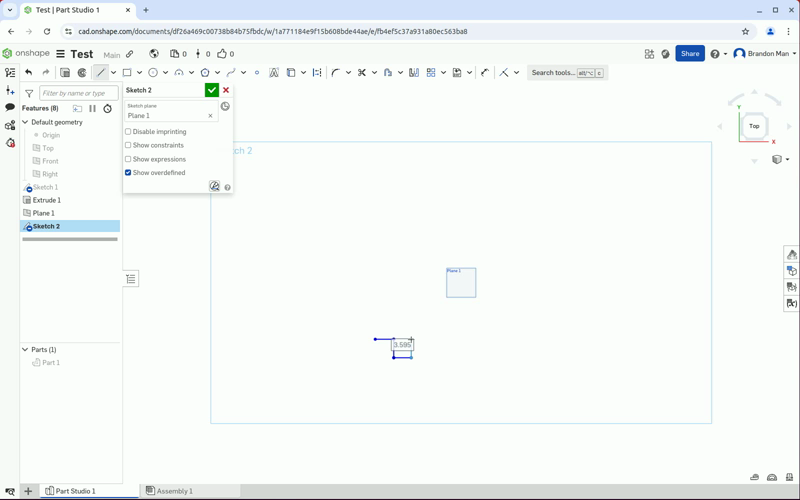
key_up(shift)
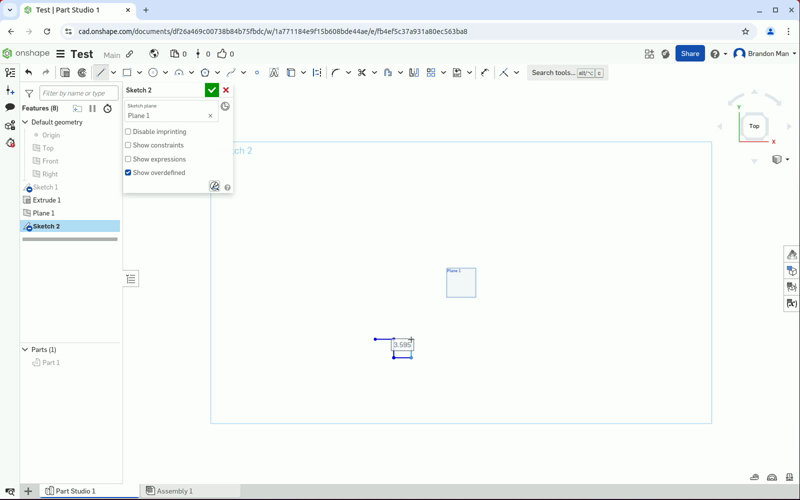
key_down(shift)
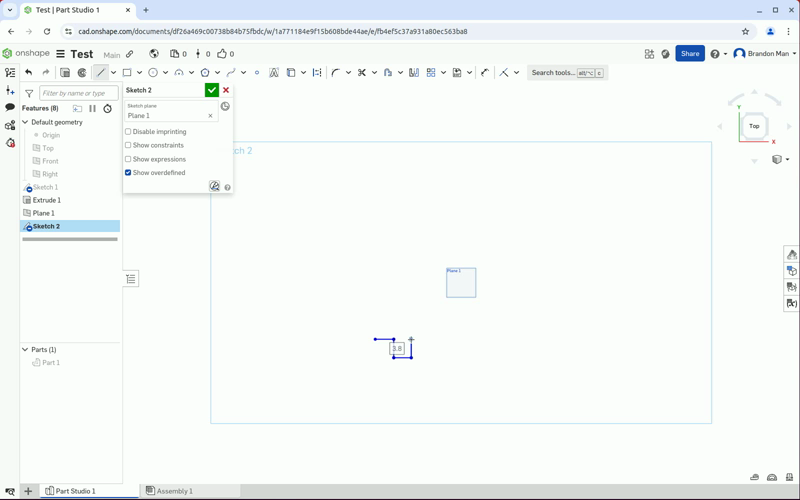
mouse_move(441, 339)
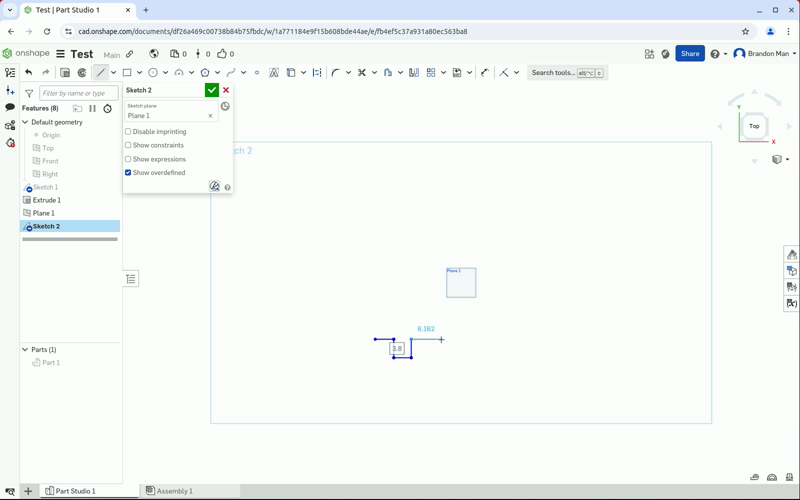
mouse_move(429, 339)
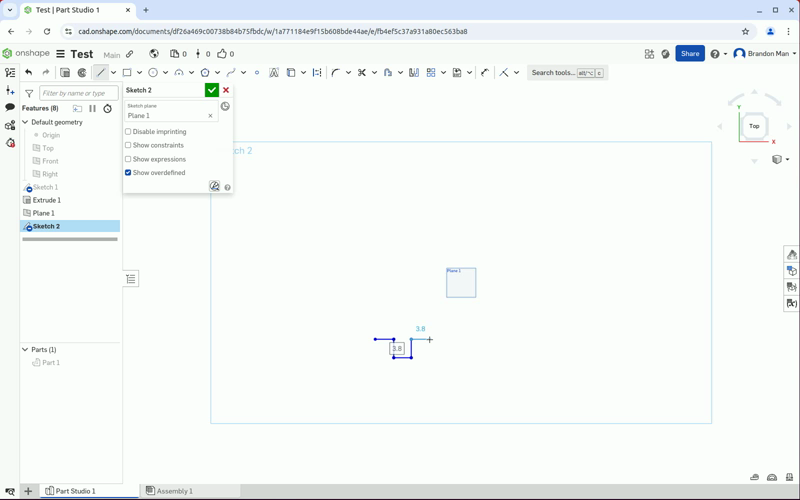
click(429, 339)
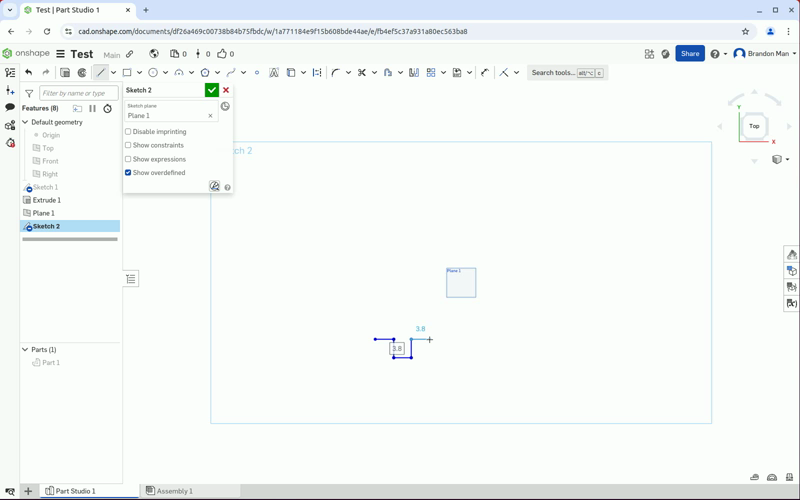
key_up(shift)
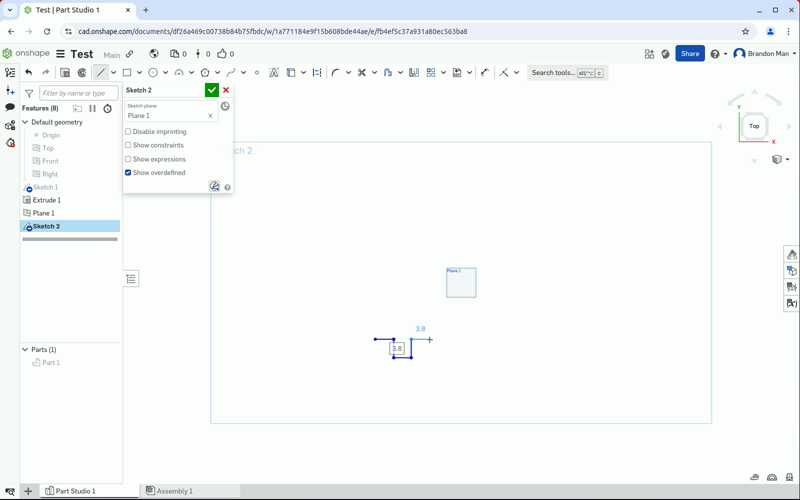
key_down(shift)
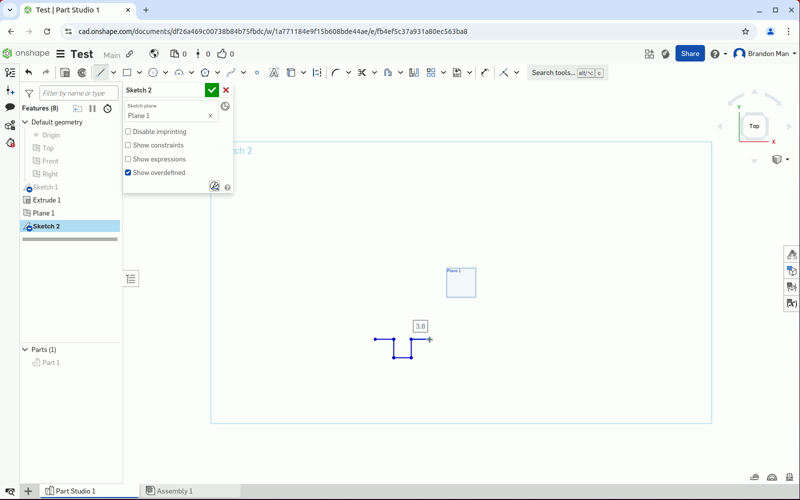
mouse_move(459, 339)
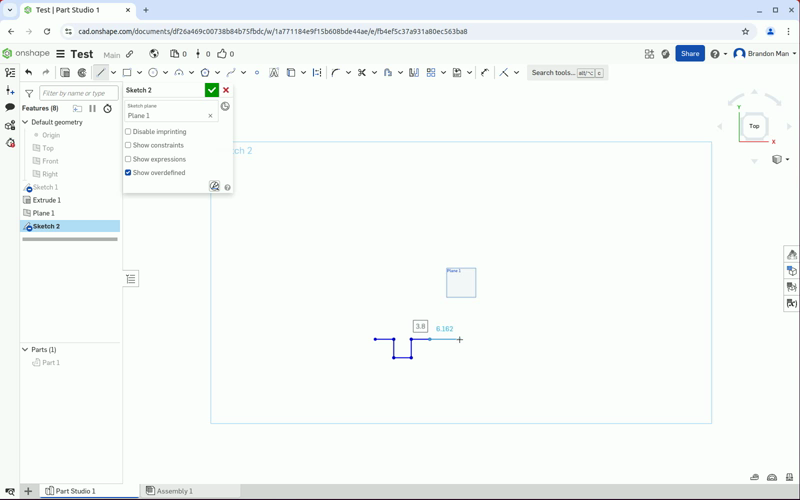
mouse_move(429, 320)
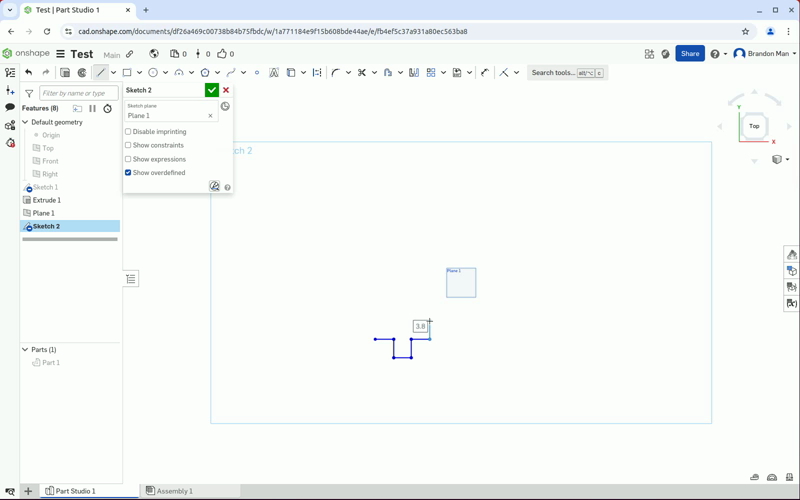
click(429, 320)
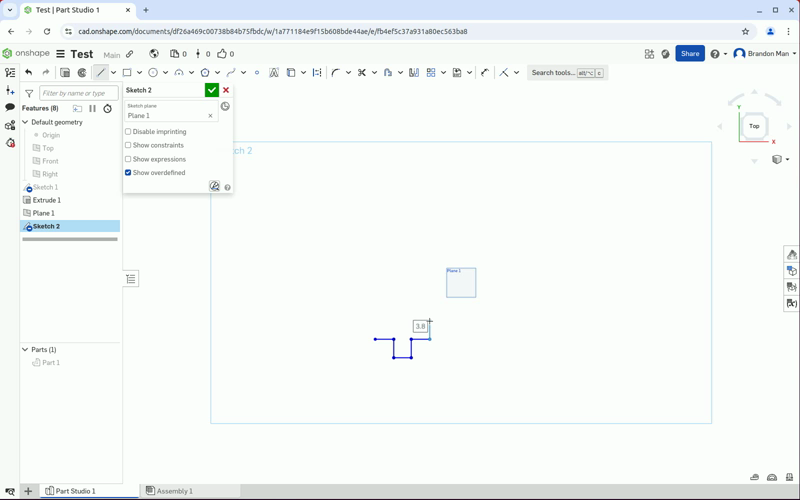
key_up(shift)
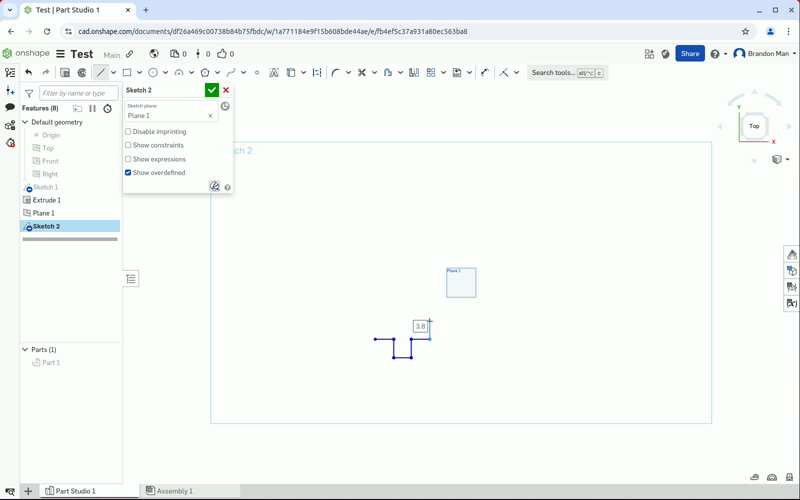
key_down(shift)
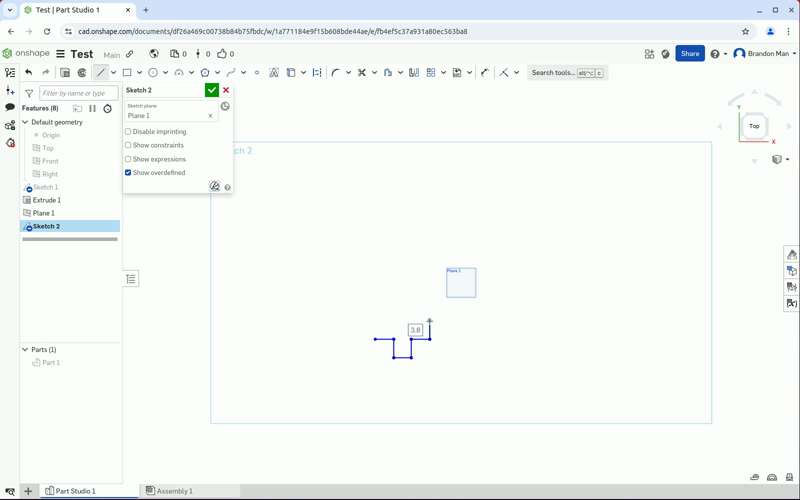
mouse_move(459, 320)
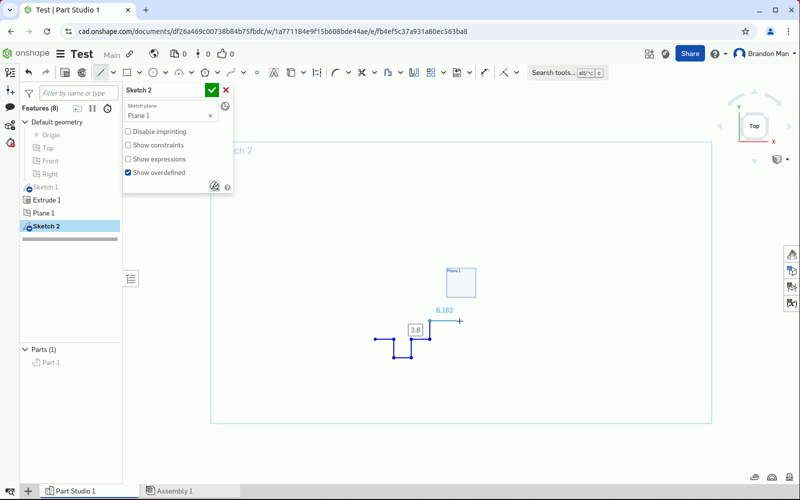
mouse_move(411, 320)
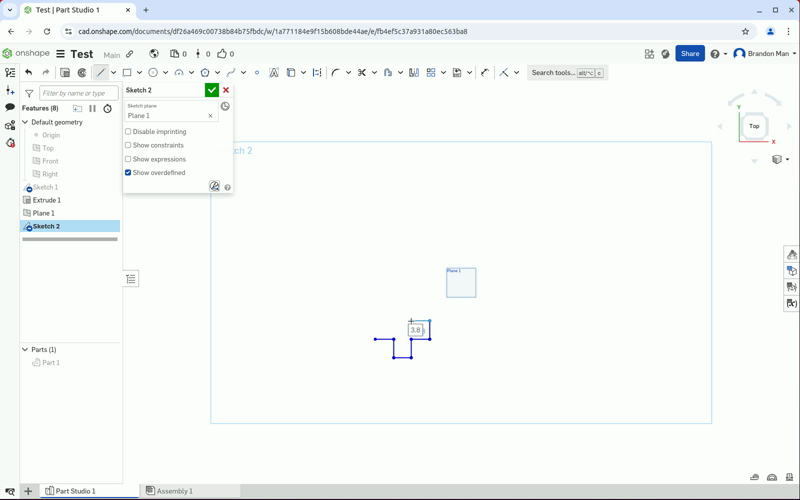
click(411, 320)
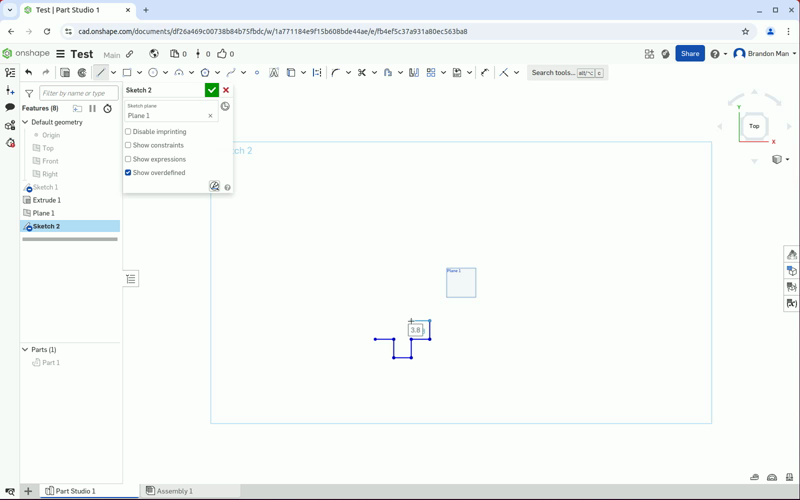
key_up(shift)
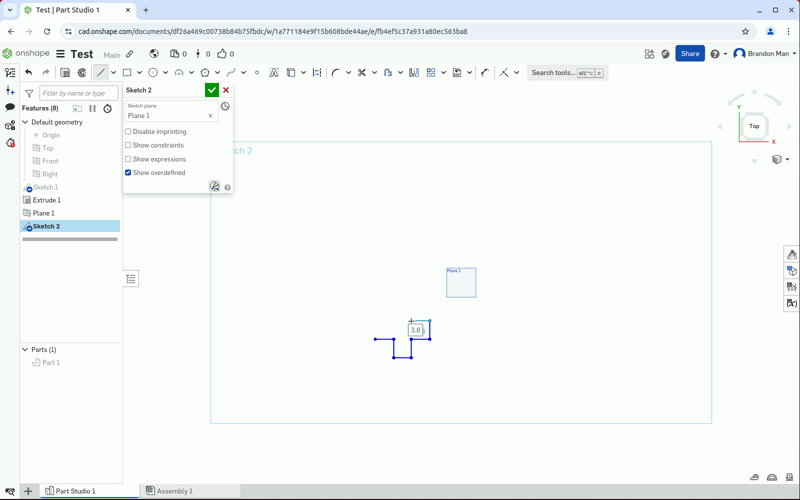
key_down(shift)
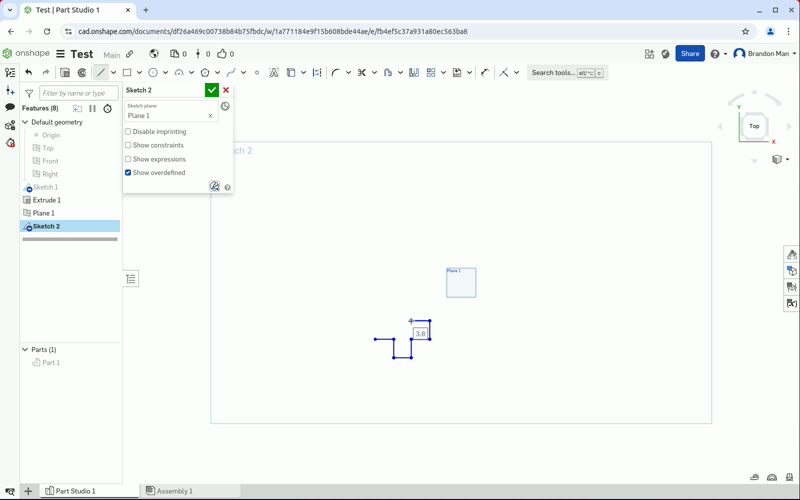
mouse_move(441, 320)
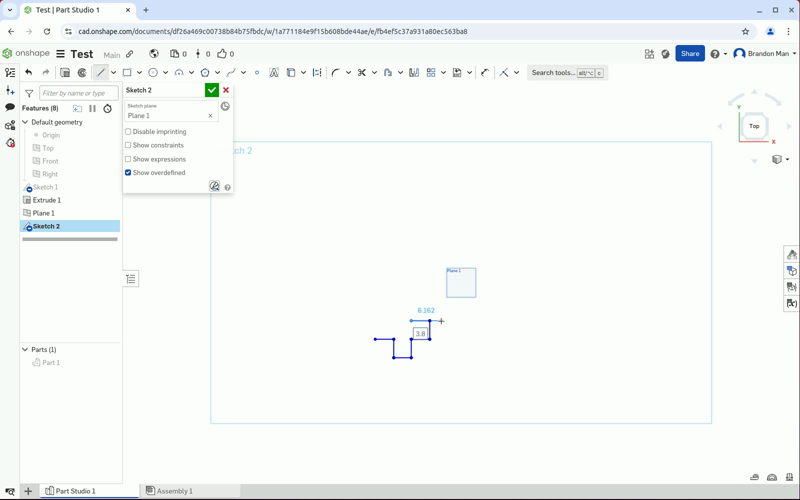
mouse_move(411, 303)
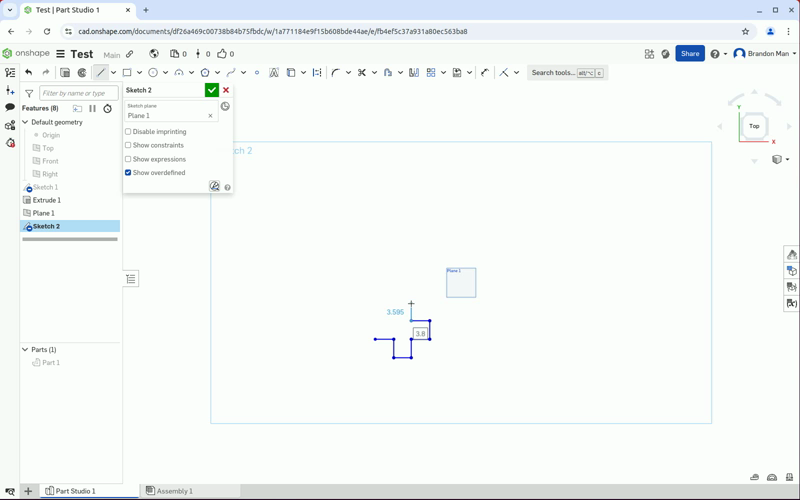
click(411, 303)
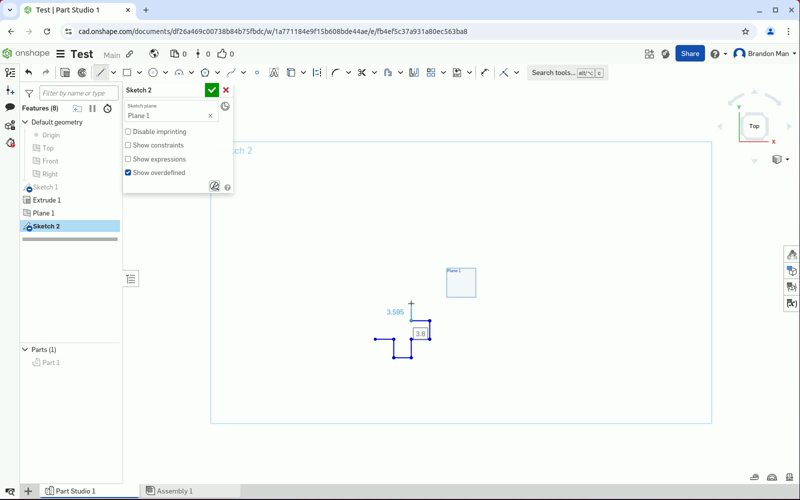
key_up(shift)
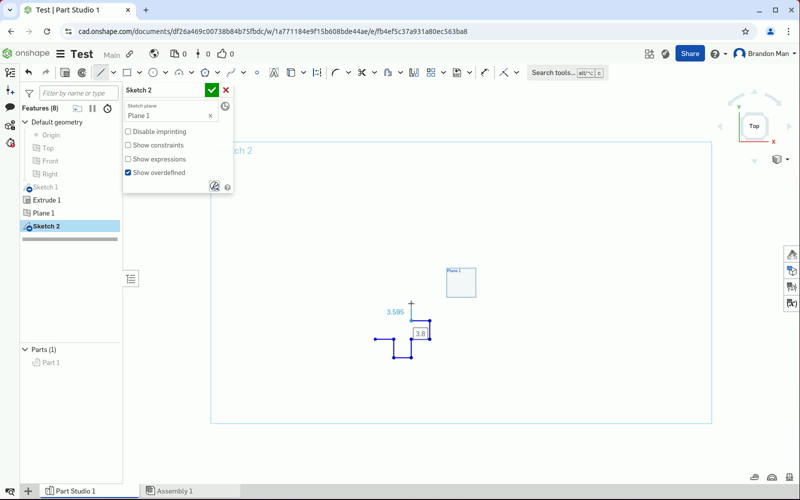
key_down(shift)
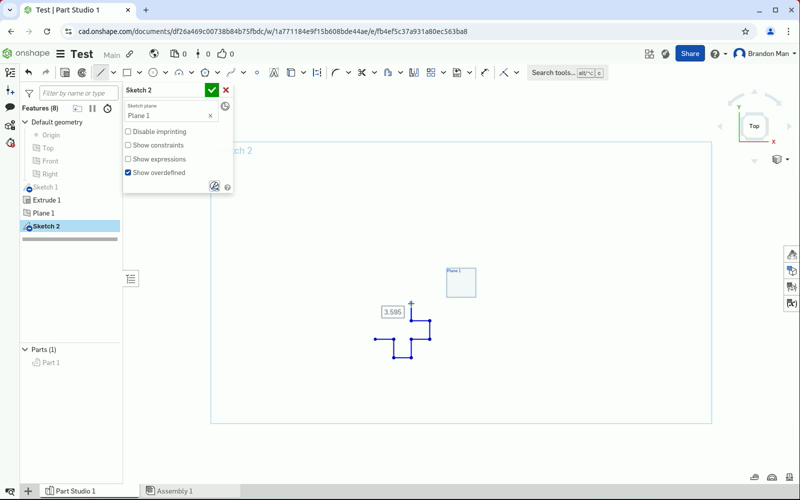
mouse_move(441, 303)
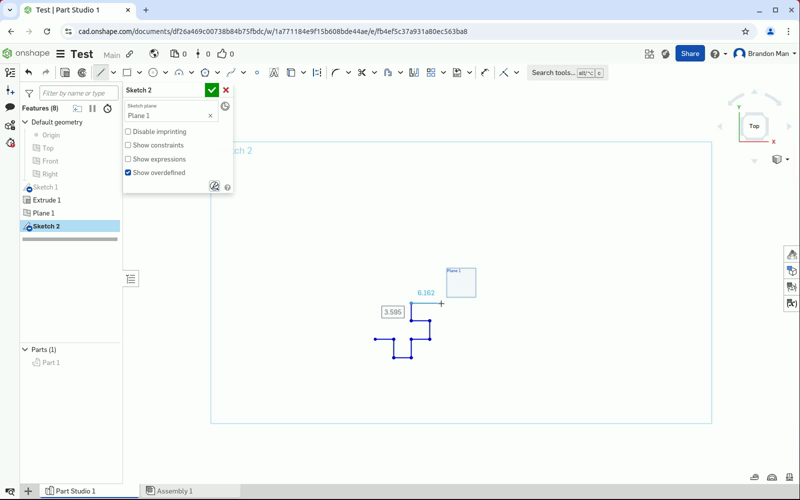
mouse_move(393, 303)
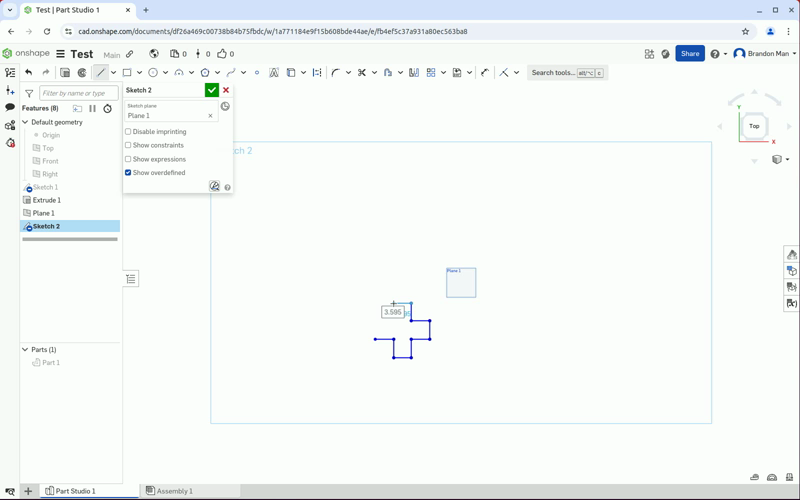
click(393, 303)
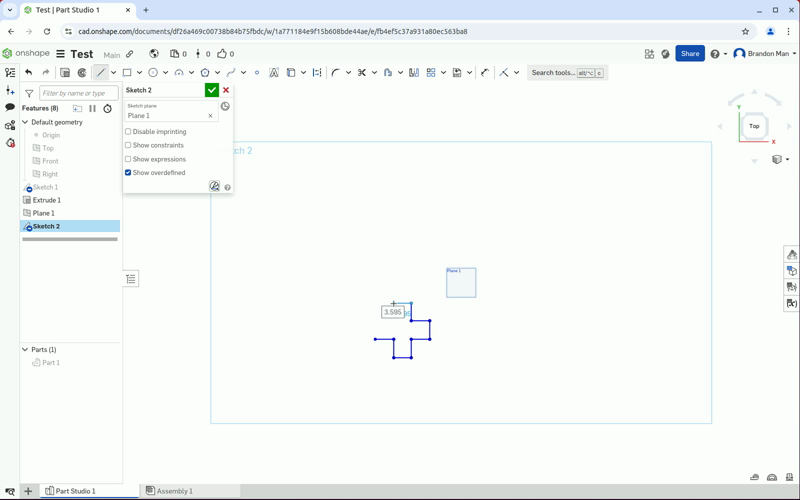
key_up(shift)
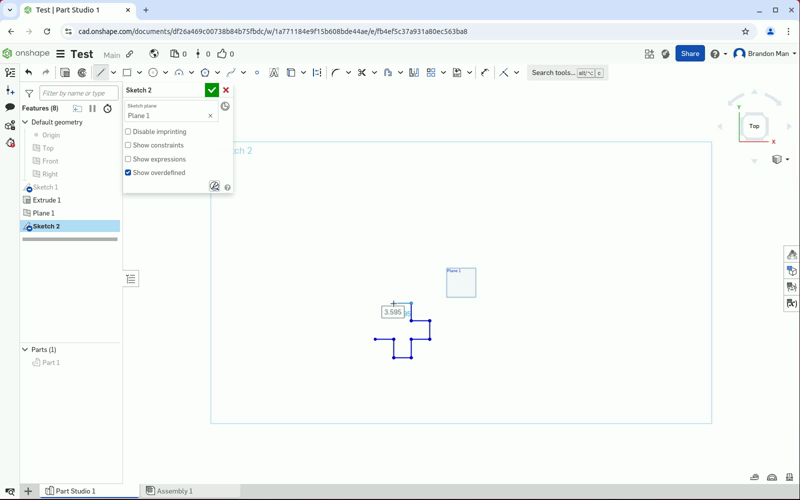
key_down(shift)
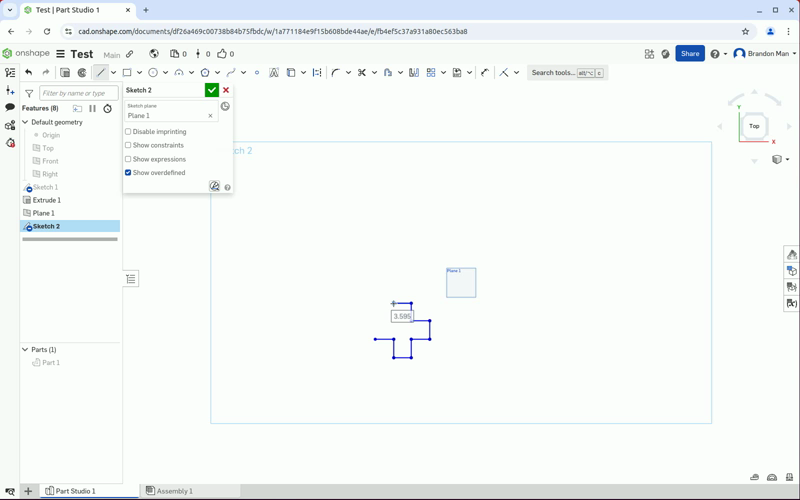
mouse_move(423, 303)
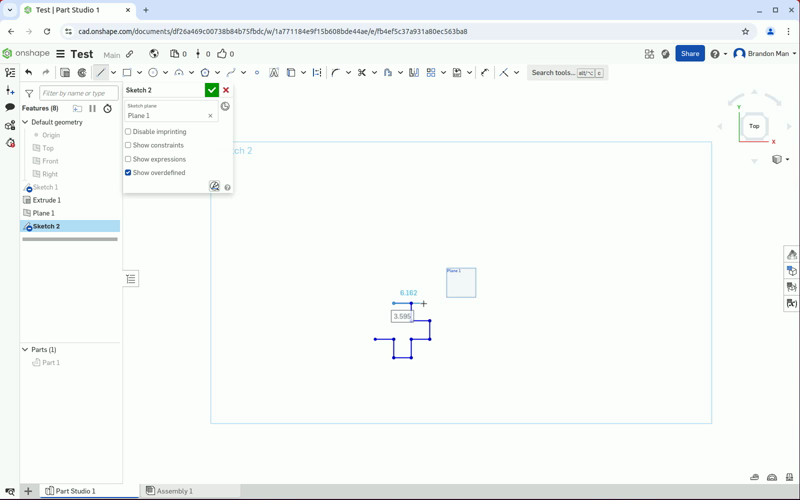
mouse_move(393, 320)
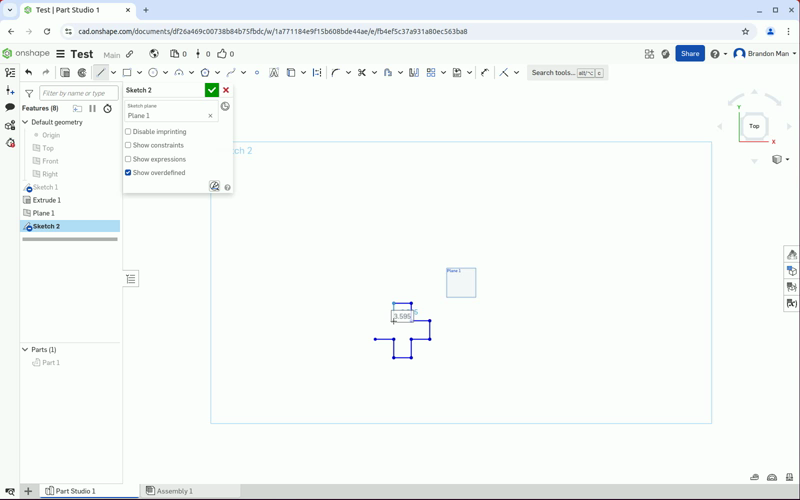
click(393, 320)
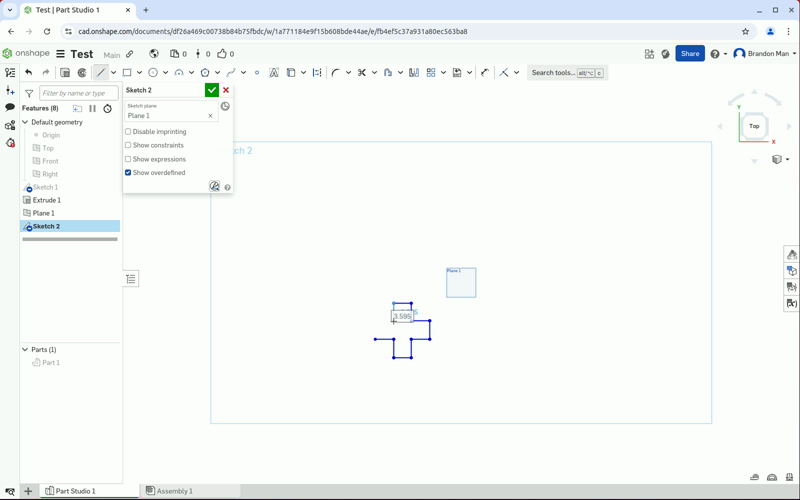
key_up(shift)
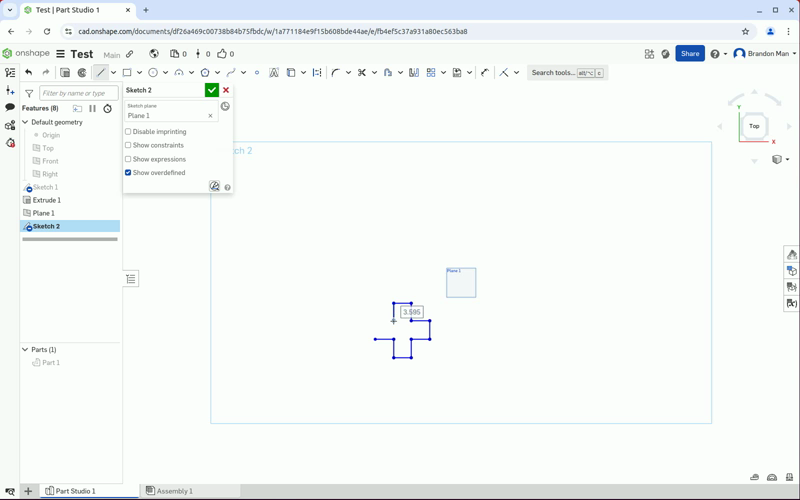
key_down(shift)
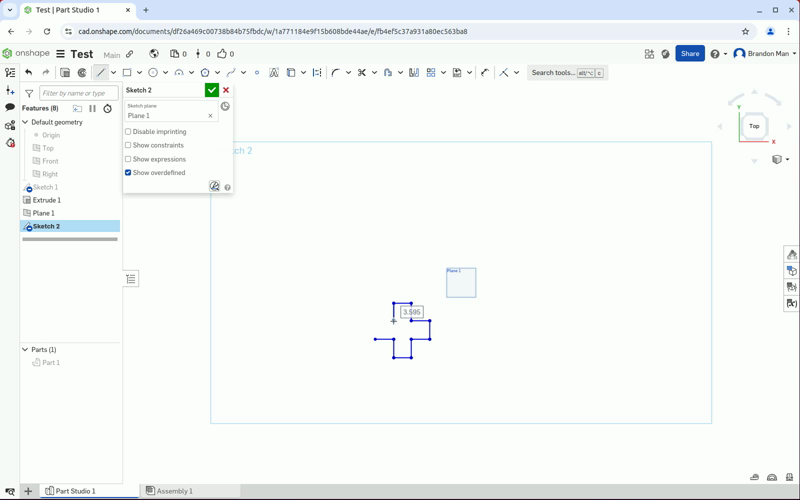
mouse_move(423, 320)
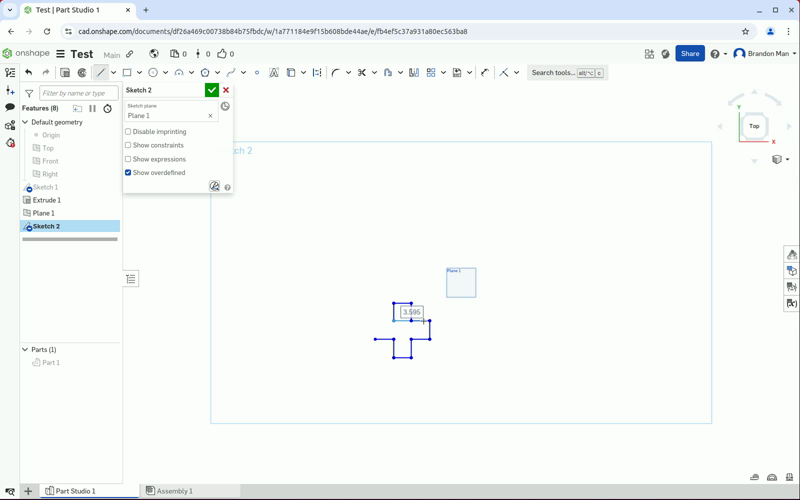
mouse_move(375, 320)
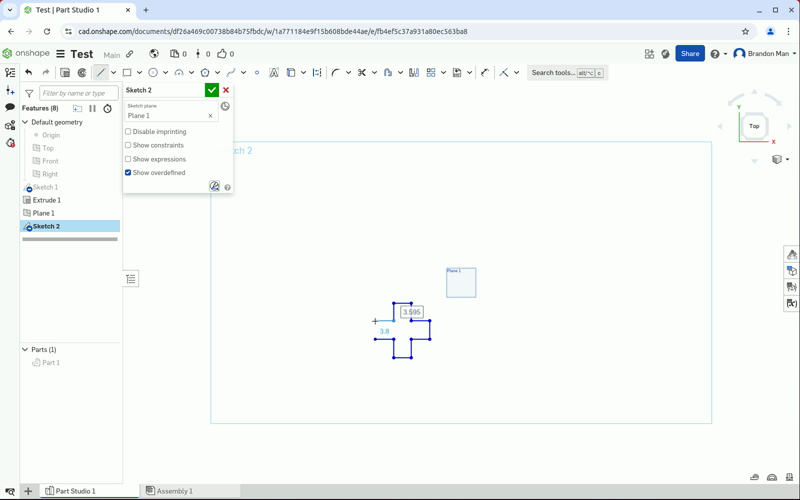
click(375, 320)
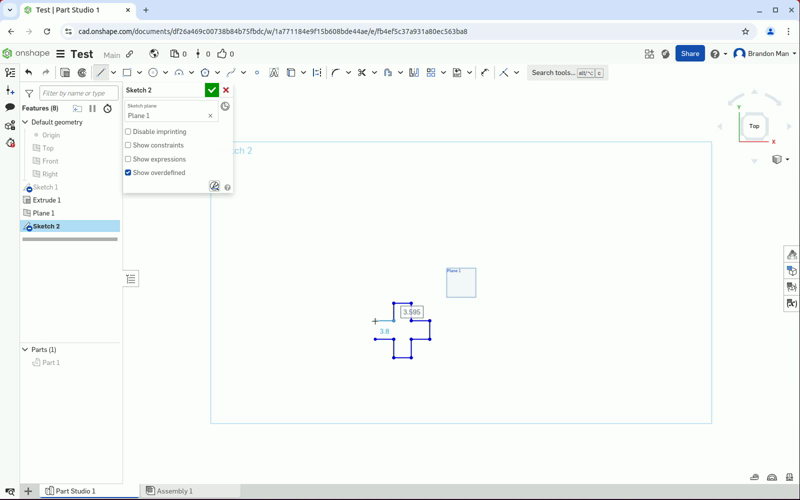
key_up(shift)
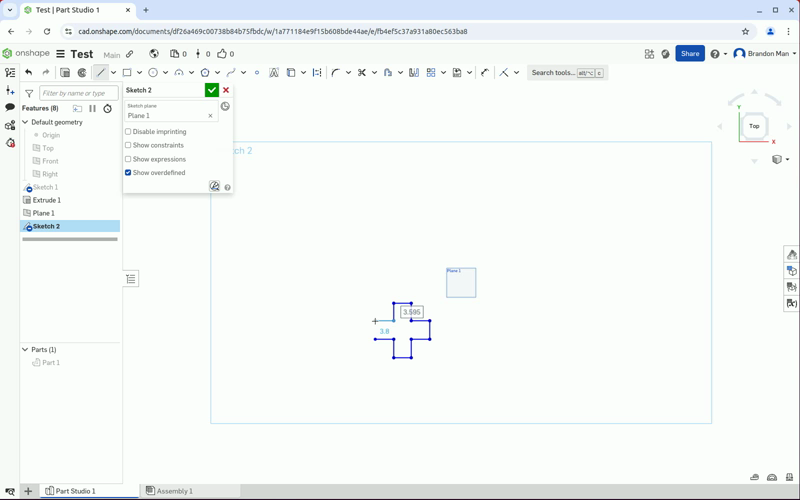
mouse_move(405, 320)
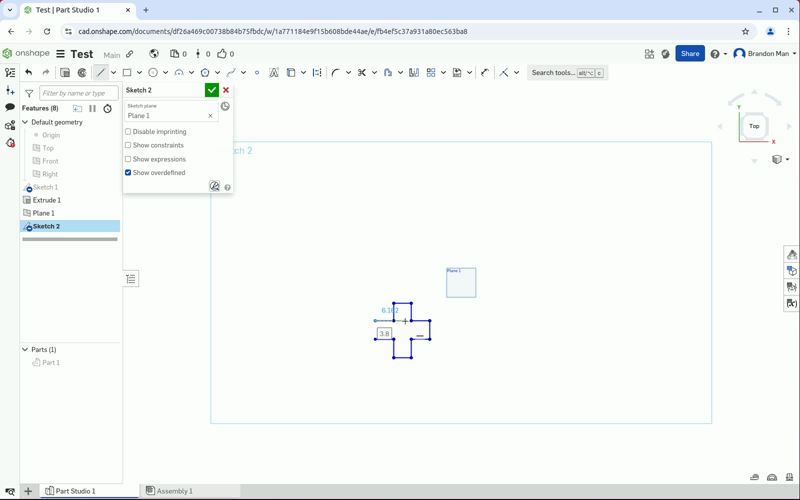
key_down(shift)
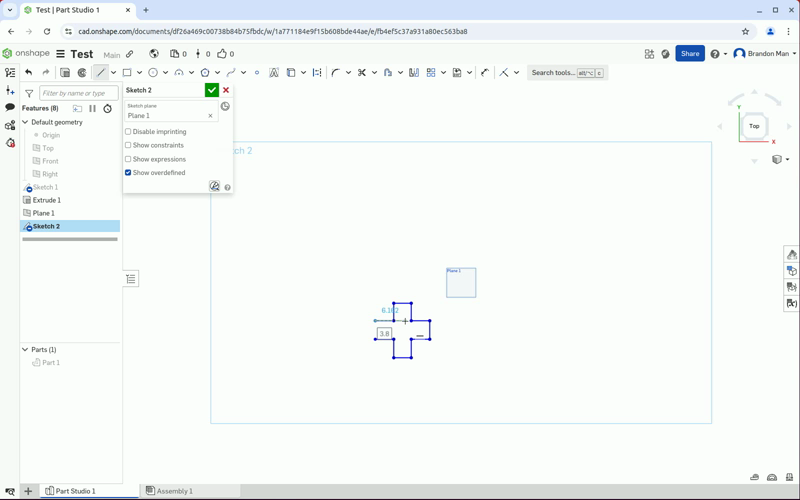
mouse_move(375, 339)
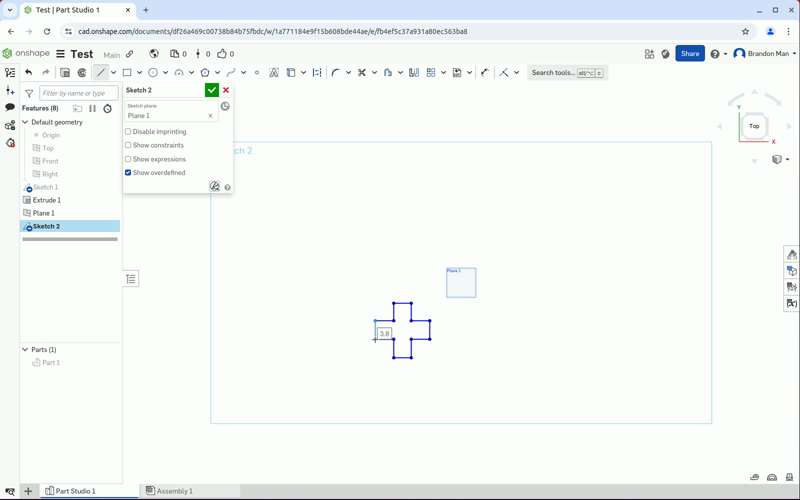
key_up(shift)
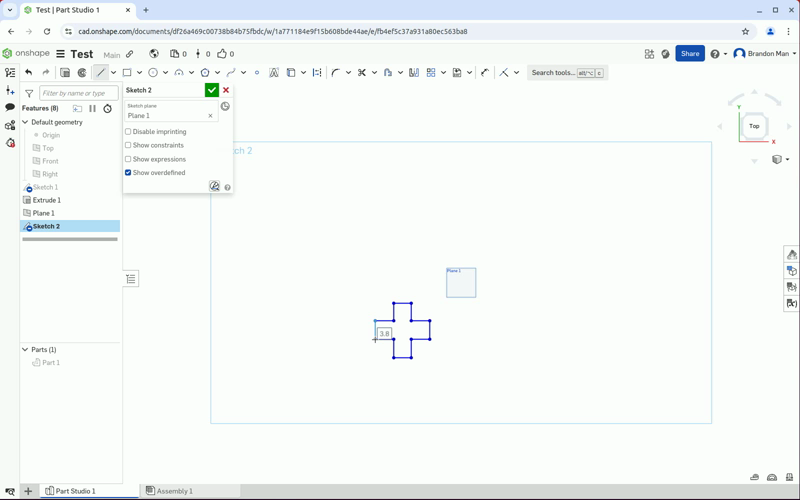
click(375, 339)
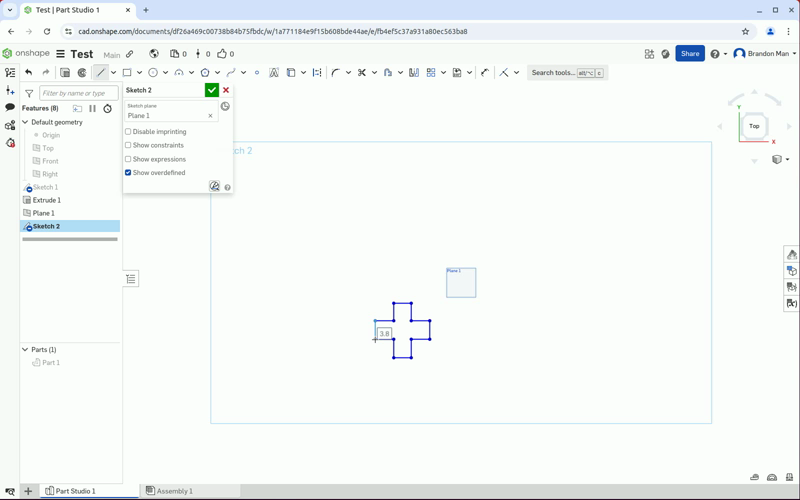
key(esc)
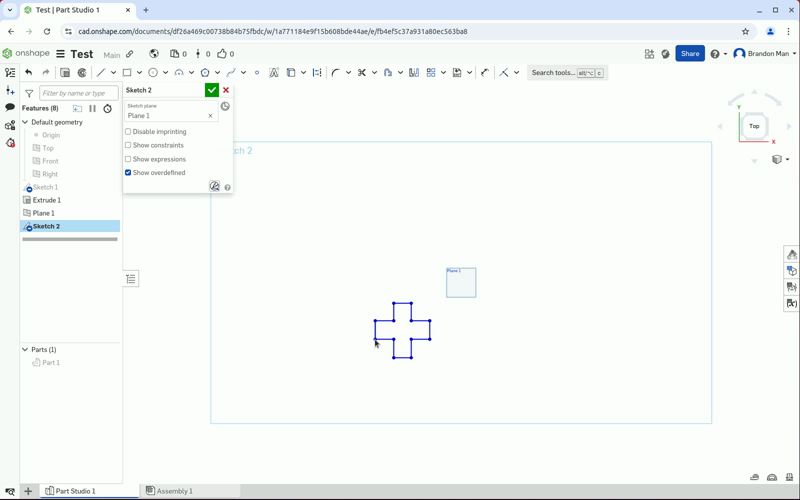
mouse_move(408, 329)
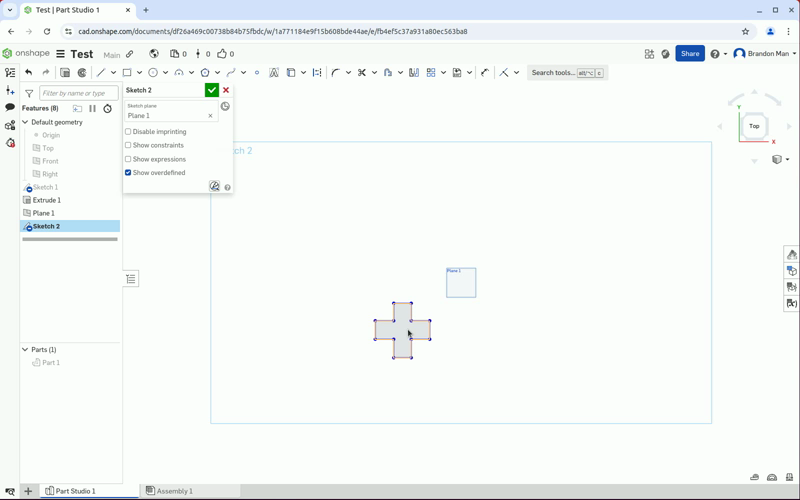
scroll(6)
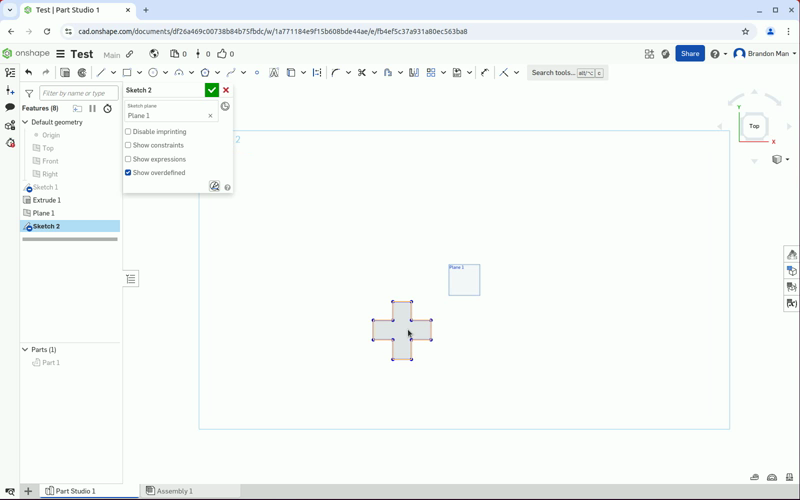
scroll(6)
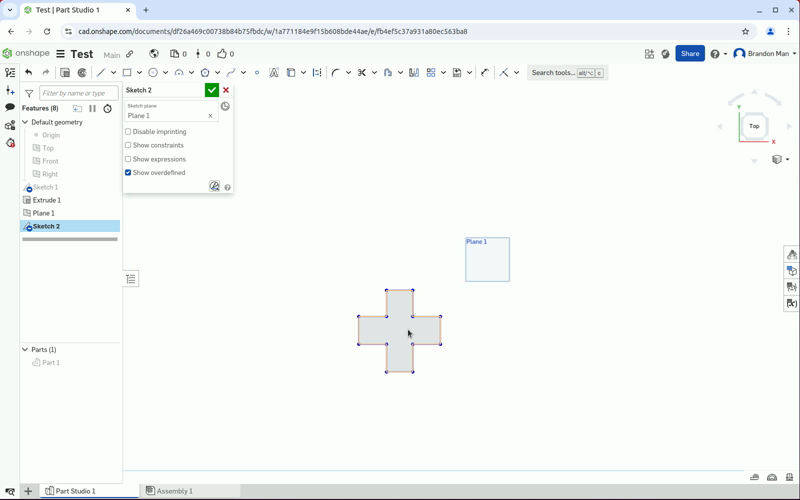
scroll(6)
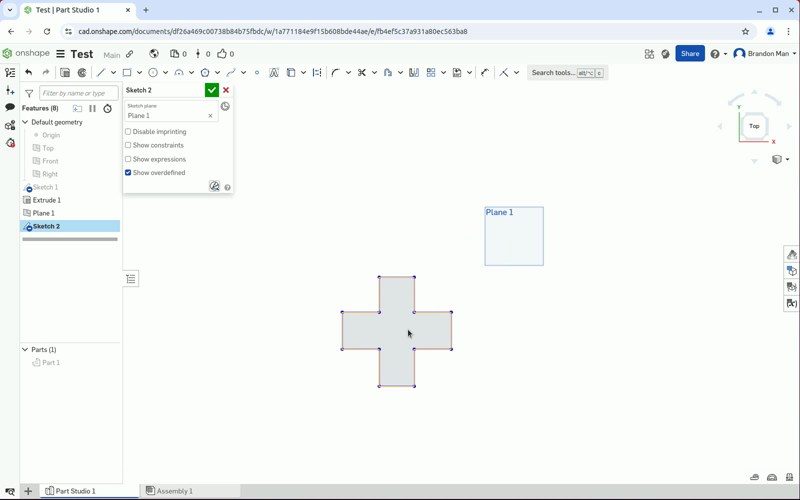
scroll(6)
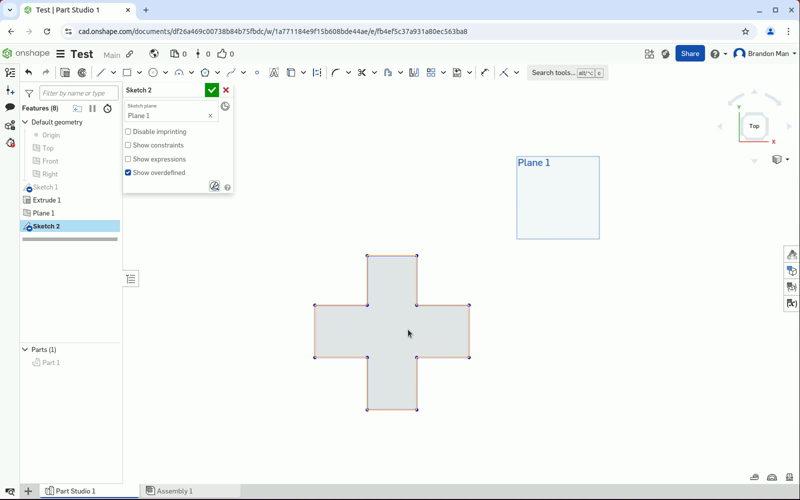
scroll(6)
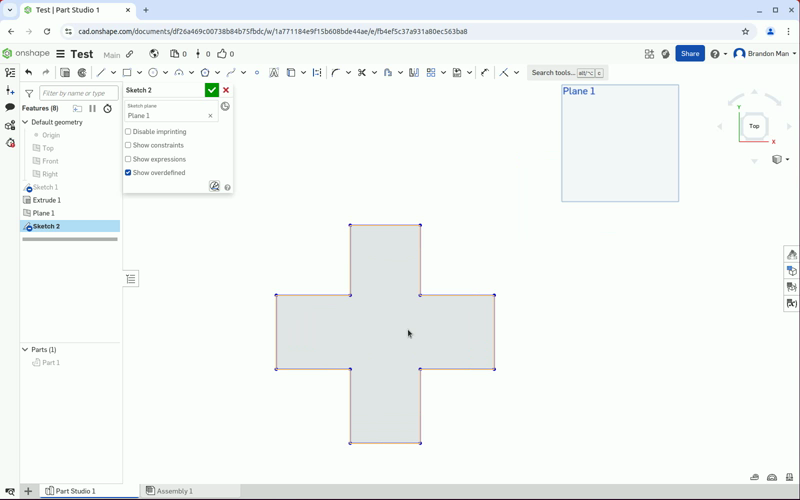
scroll(6)
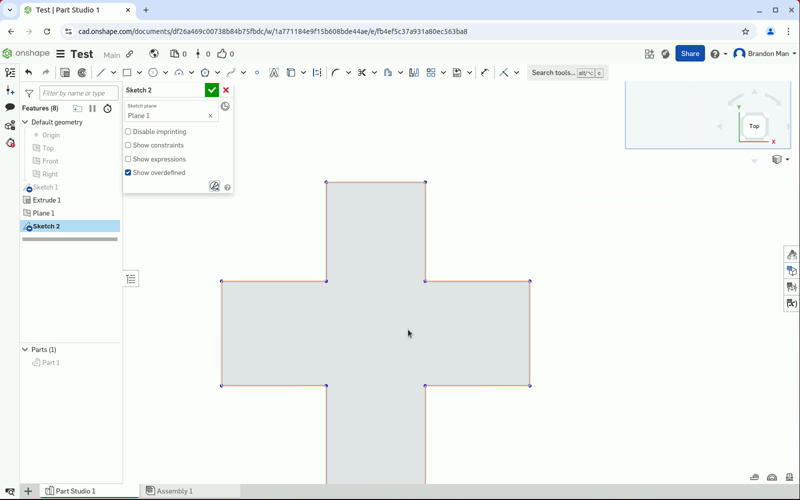
scroll(6)
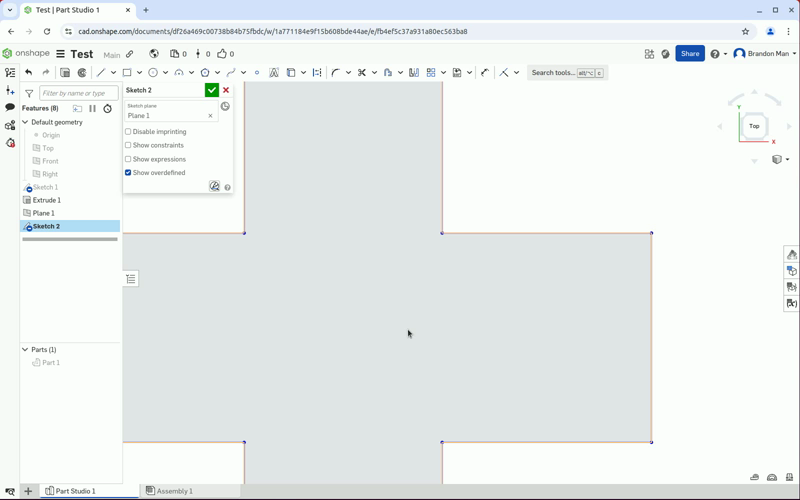
click(408, 329)
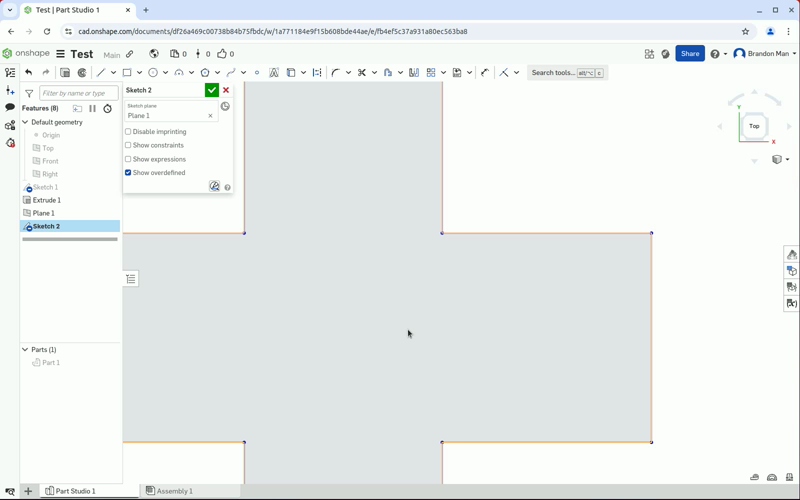
scroll(-6)
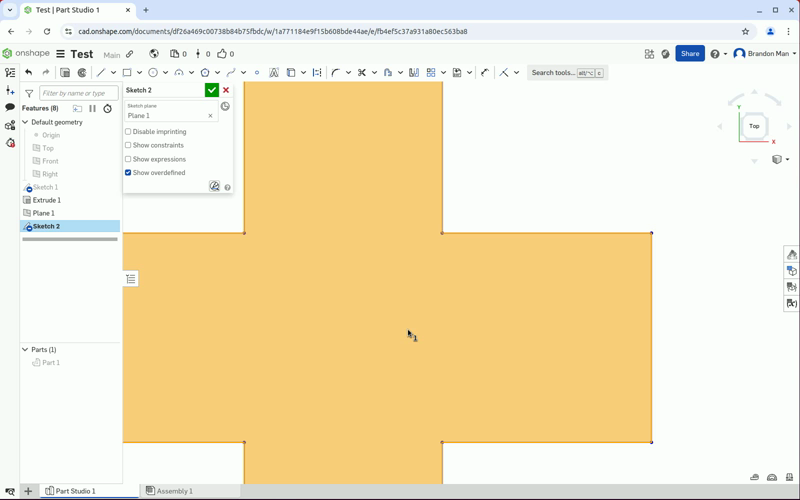
scroll(-6)
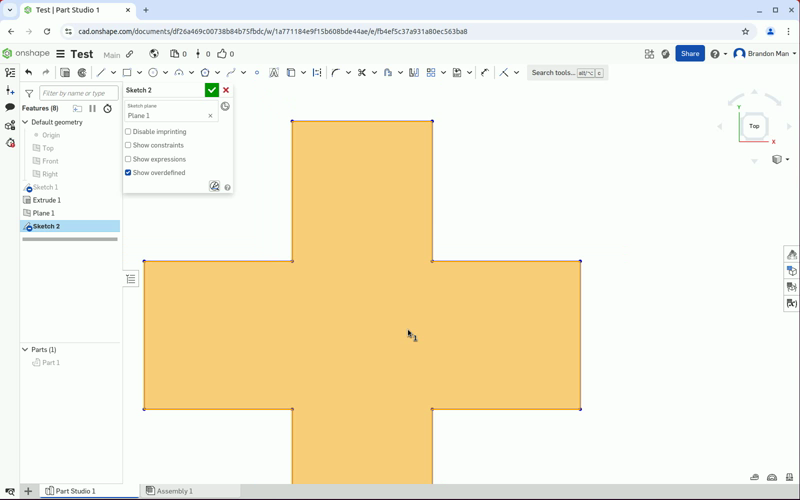
scroll(-6)
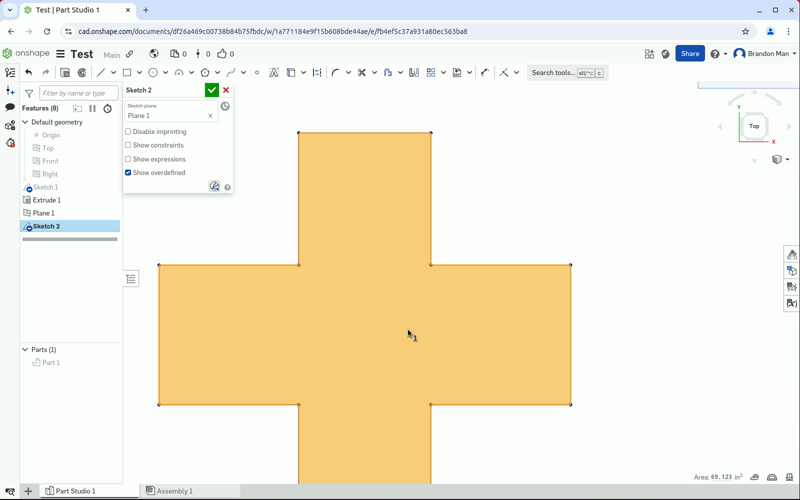
scroll(-6)
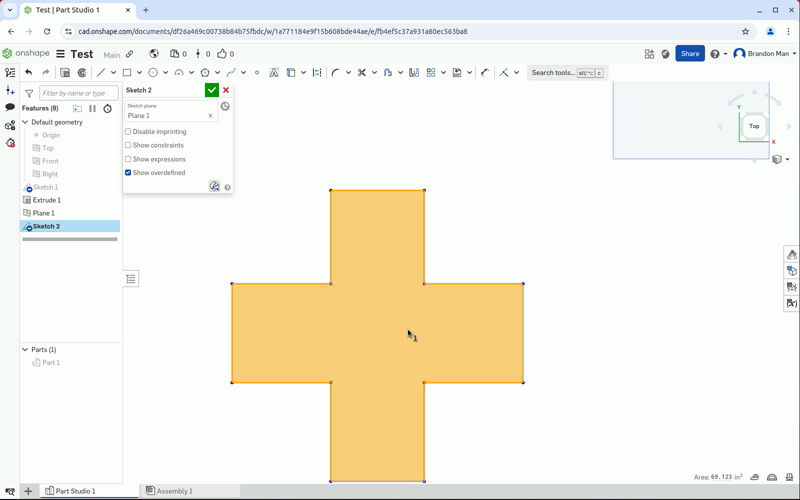
scroll(-6)
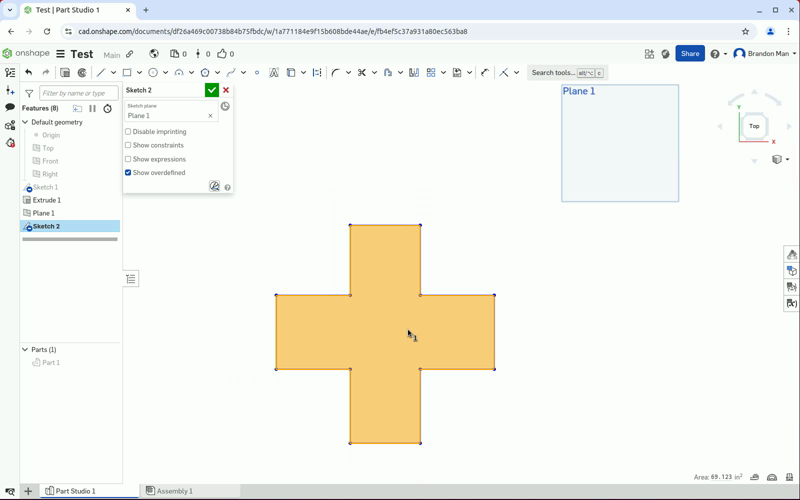
scroll(-6)
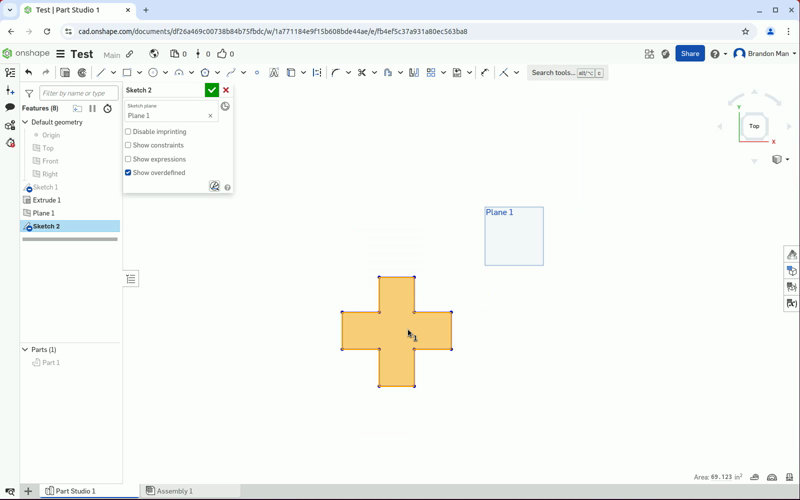
scroll(-6)
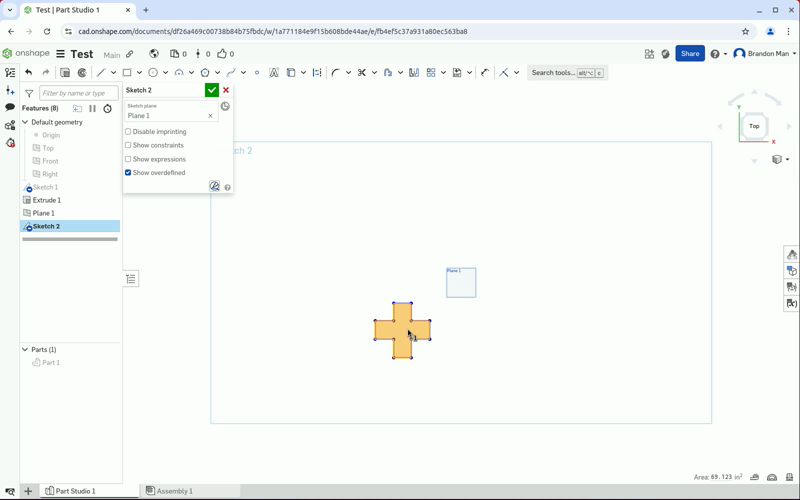
mouse_move(73, 352)
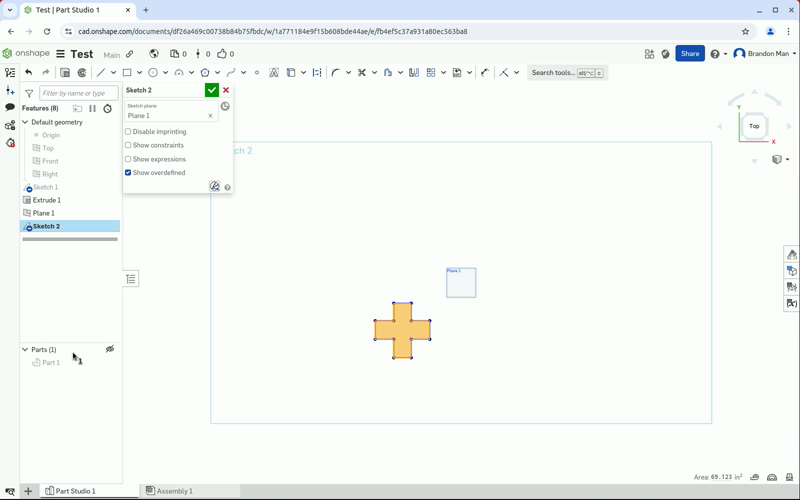
key(shift+y)
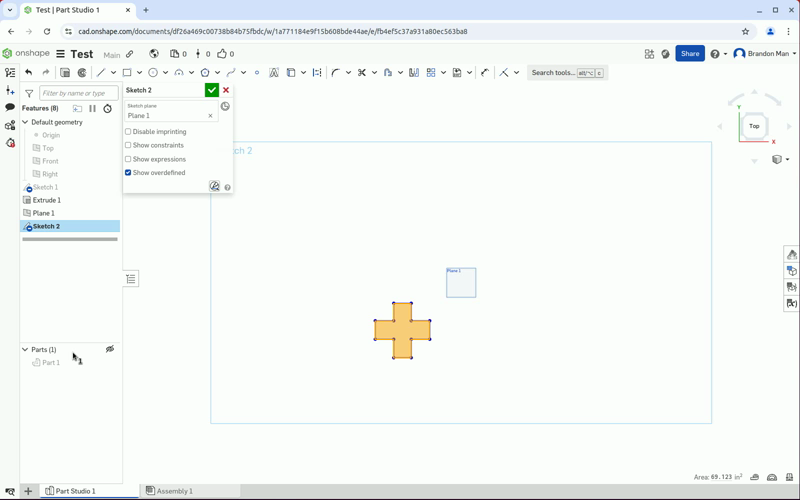
key(shift+e)
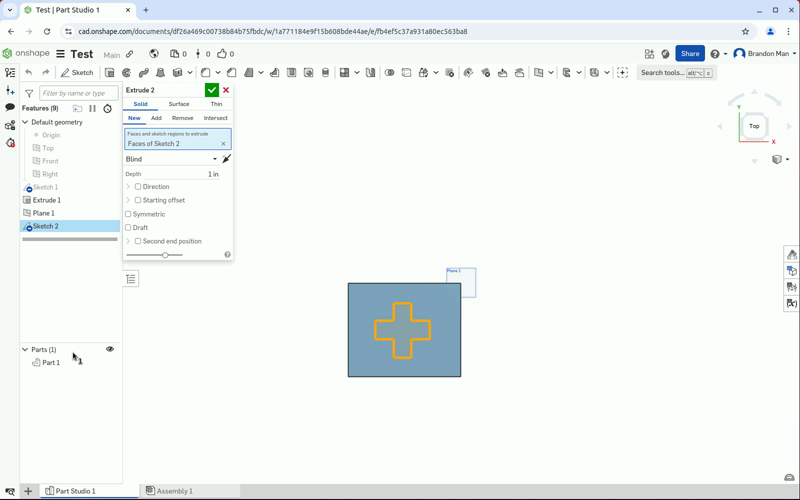
mouse_move(143, 106)
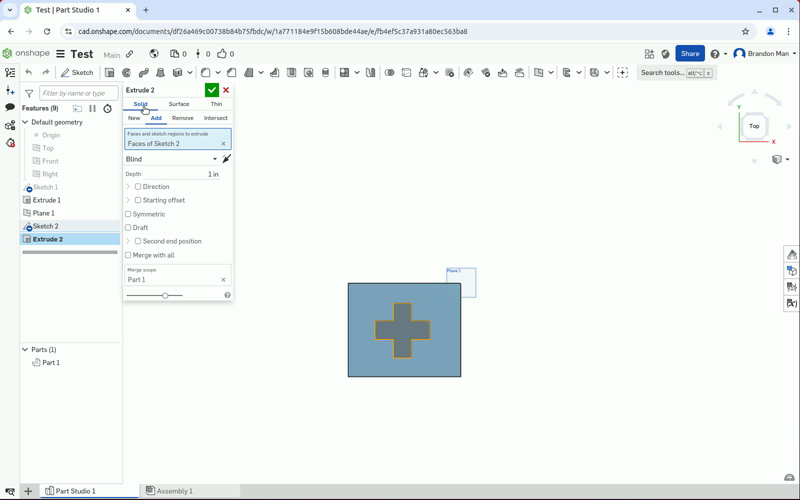
click(143, 106)
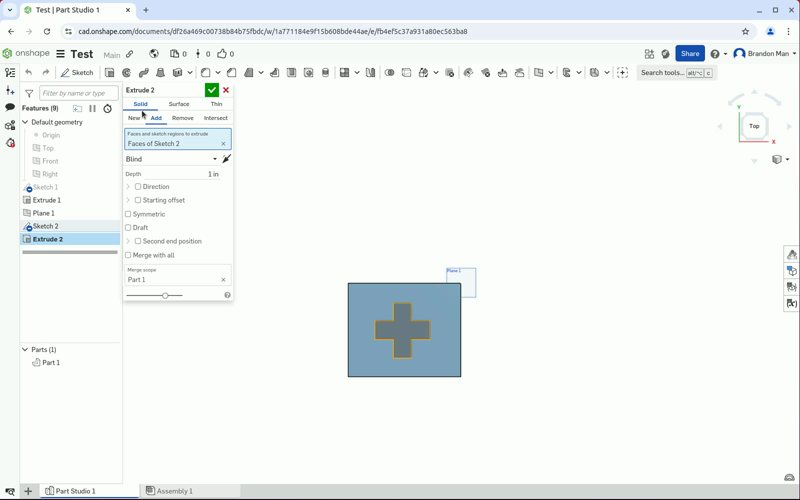
mouse_move(137, 120)
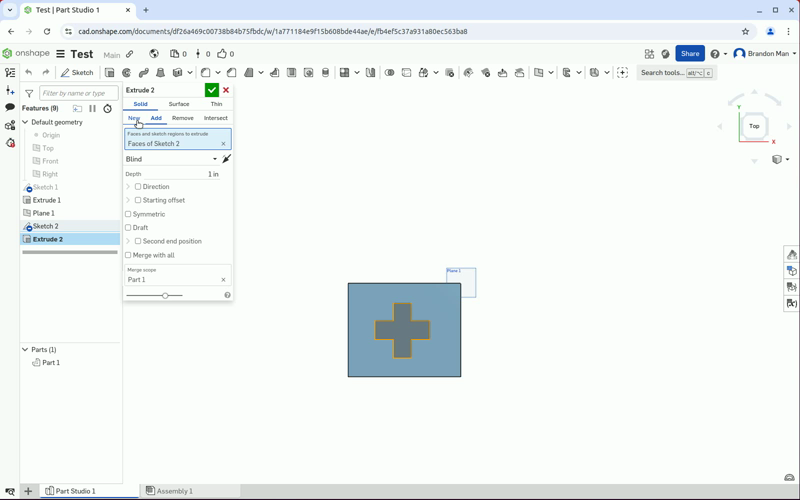
click(137, 120)
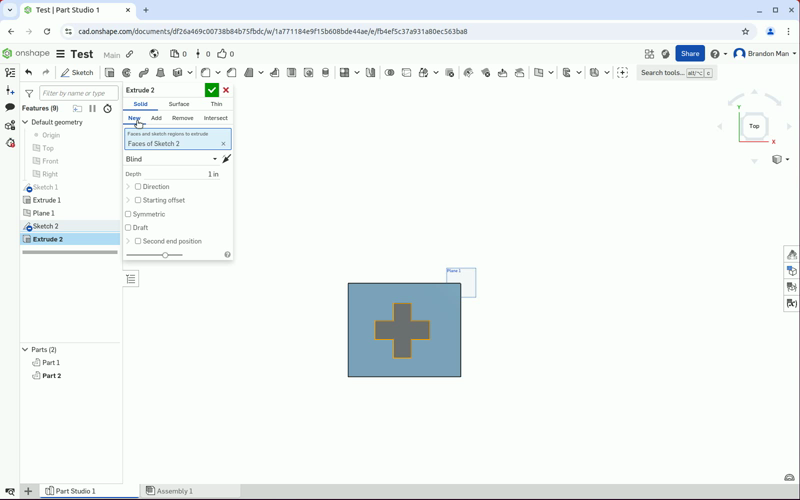
key(tab, 4)
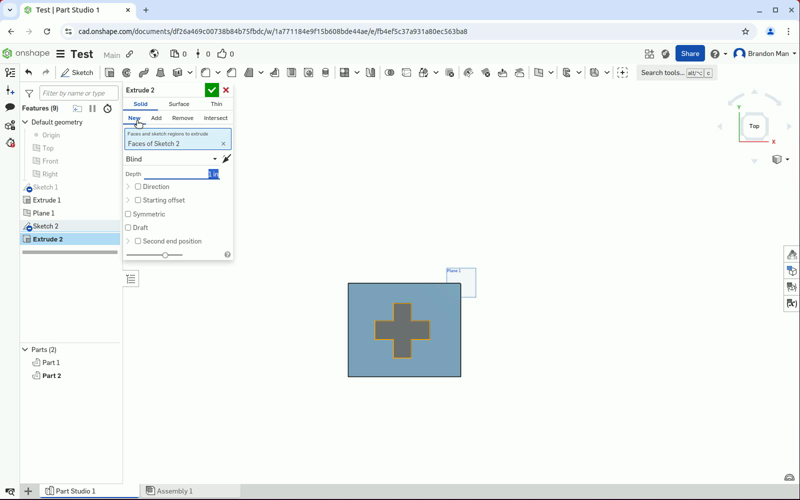
text(0.481)
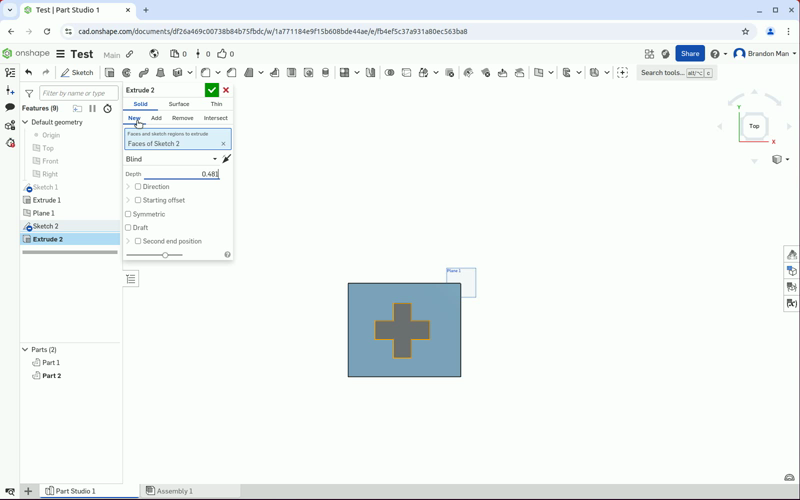
key(enter)
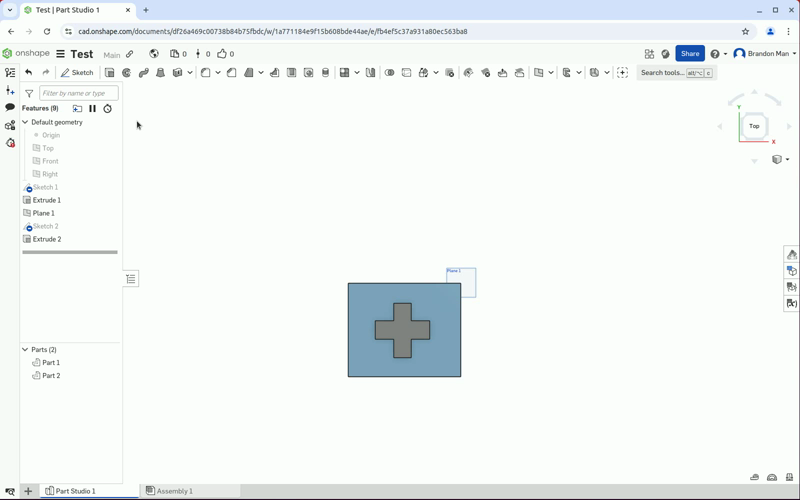
key(shift+h)
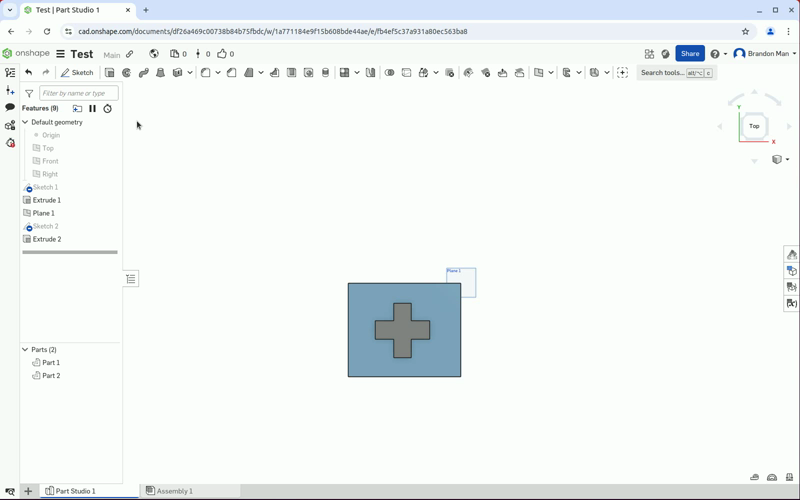
key(shift+h)
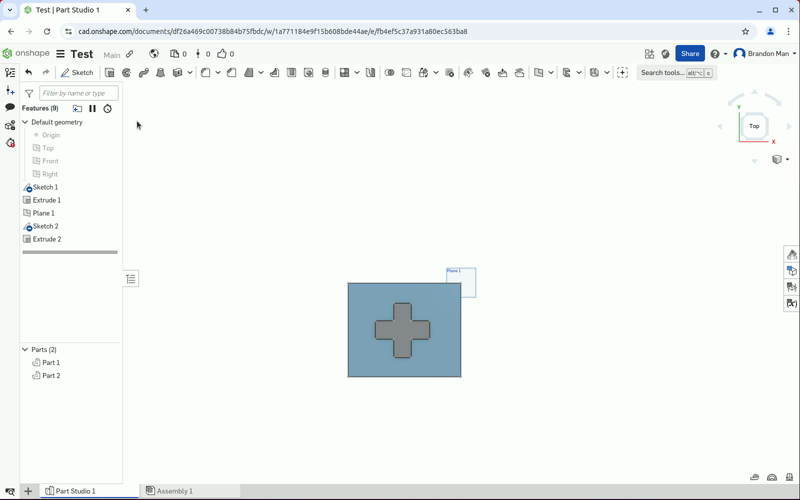
key(shift+7)
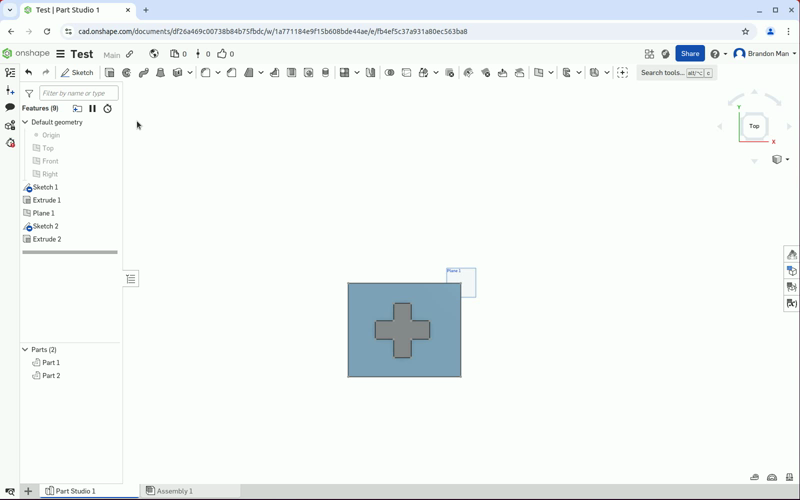
key(up, 3)
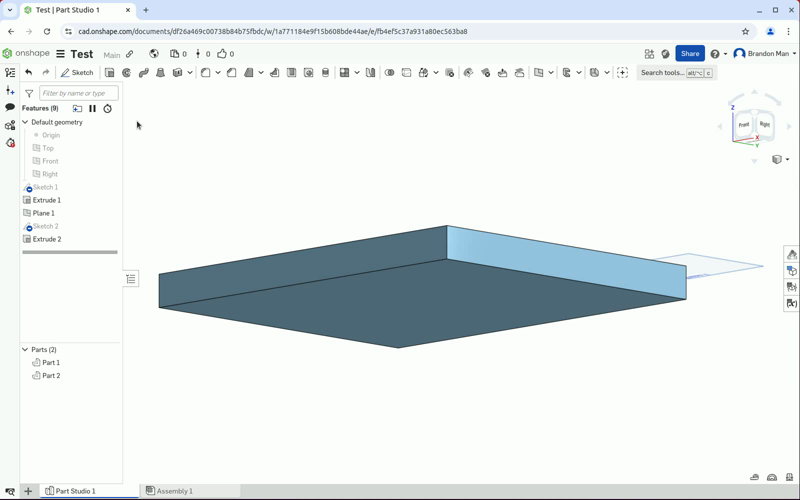
key(left, 3)
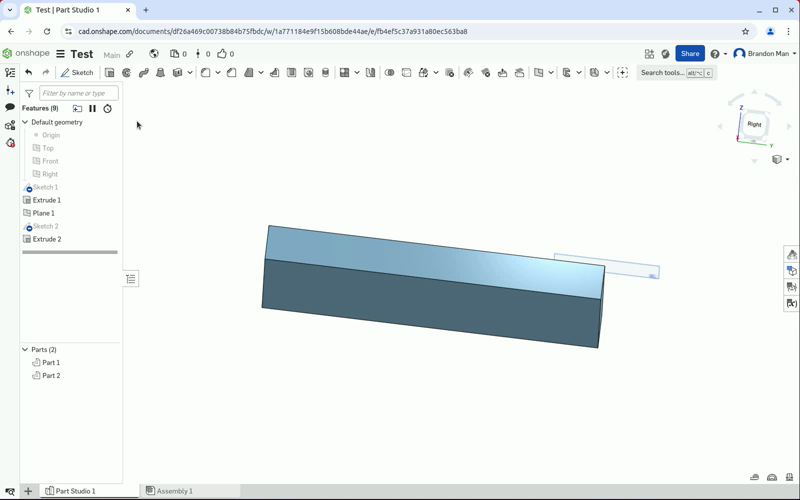
key(right, 3)
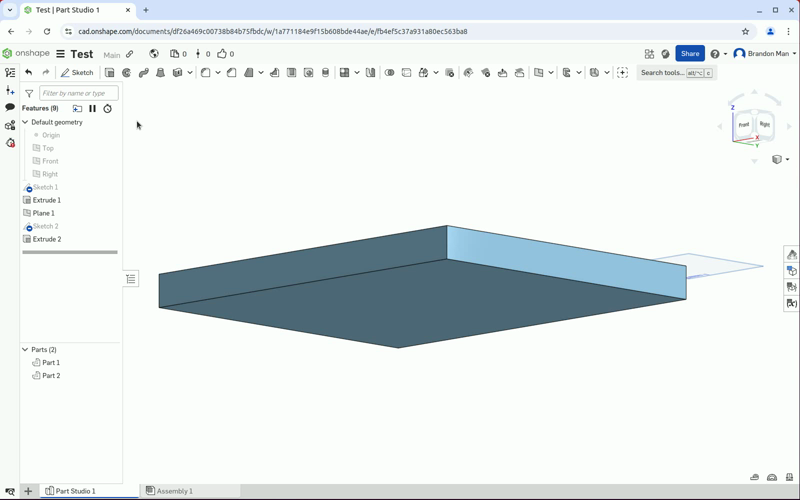
key(down, 3)
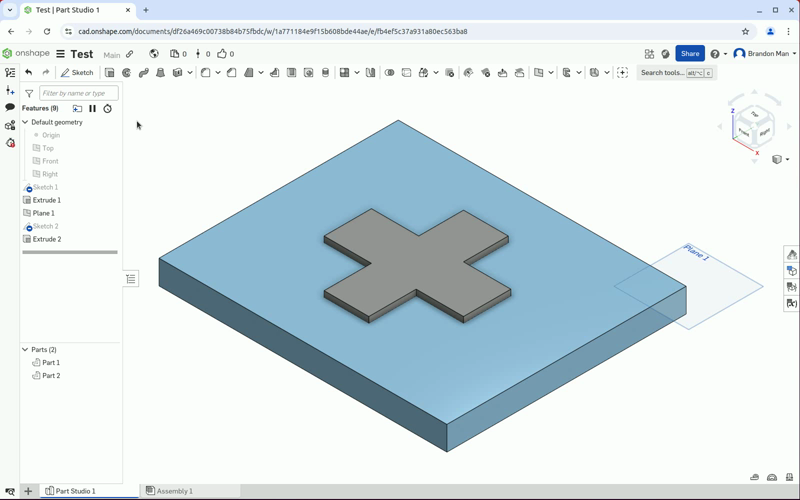
mouse_move(73, 189)
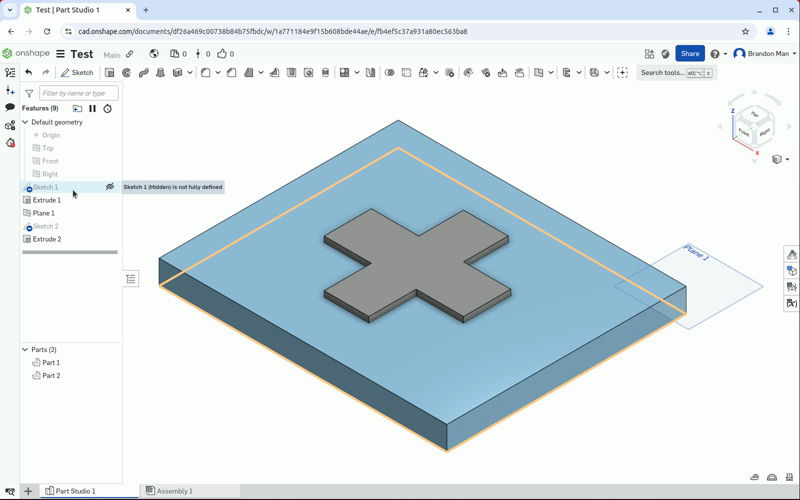
click(73, 189)